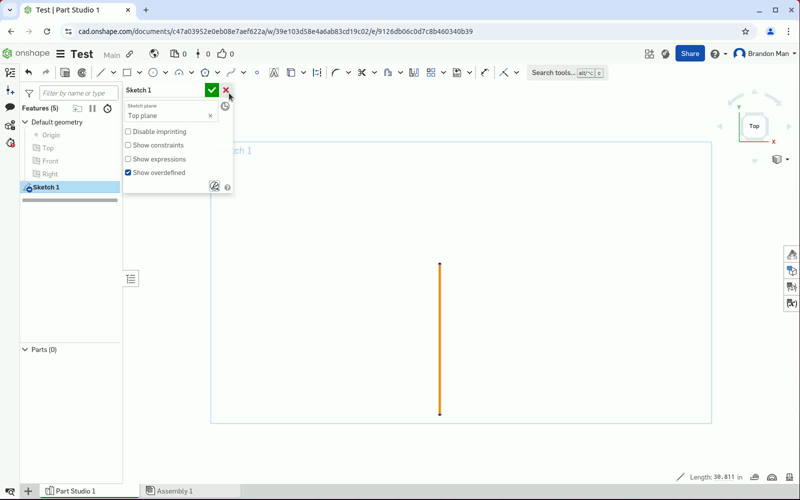
key(shift+h)
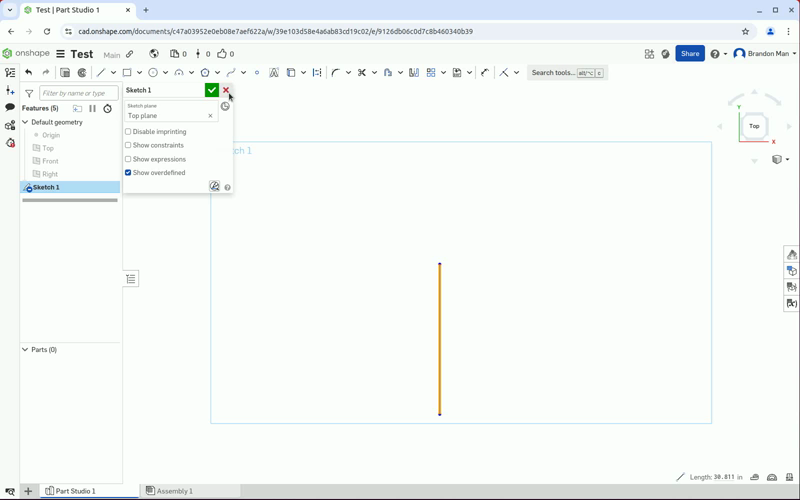
key(shift+s)
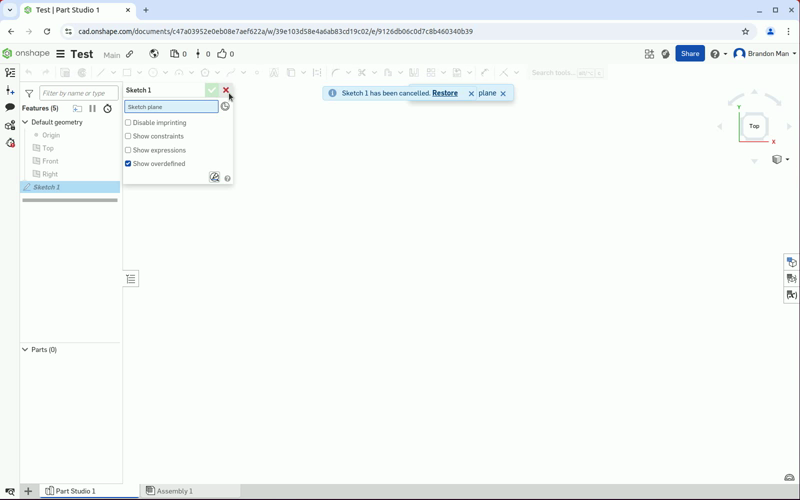
mouse_move(73, 150)
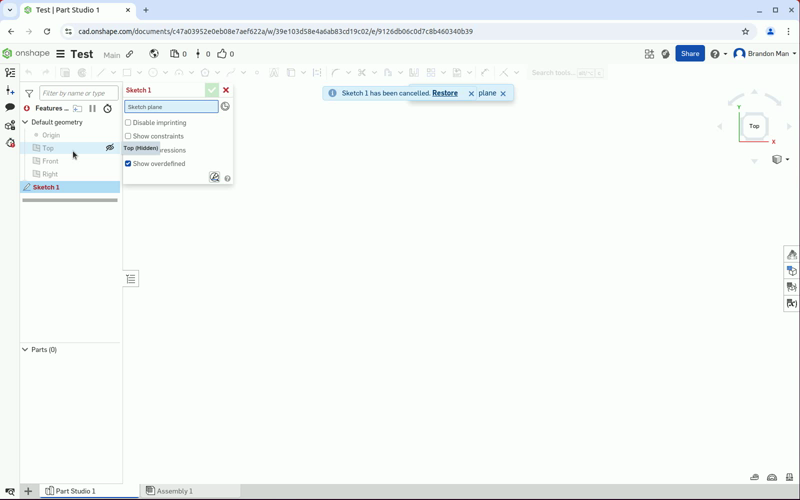
click(73, 150)
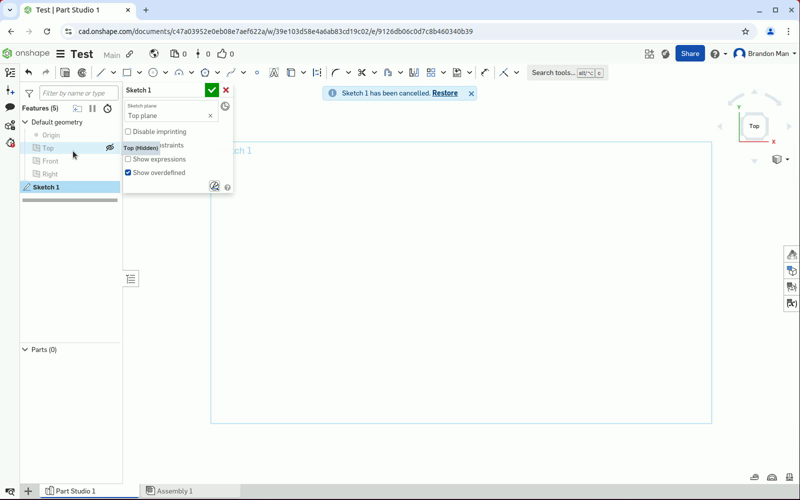
mouse_move(73, 352)
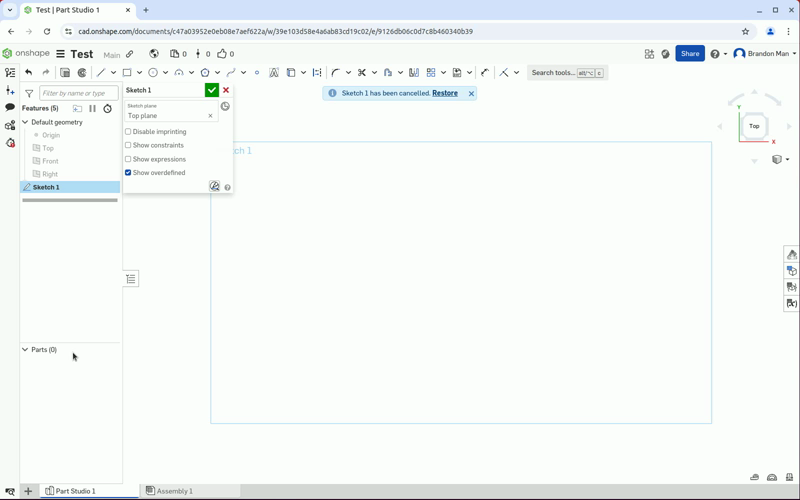
key(y)
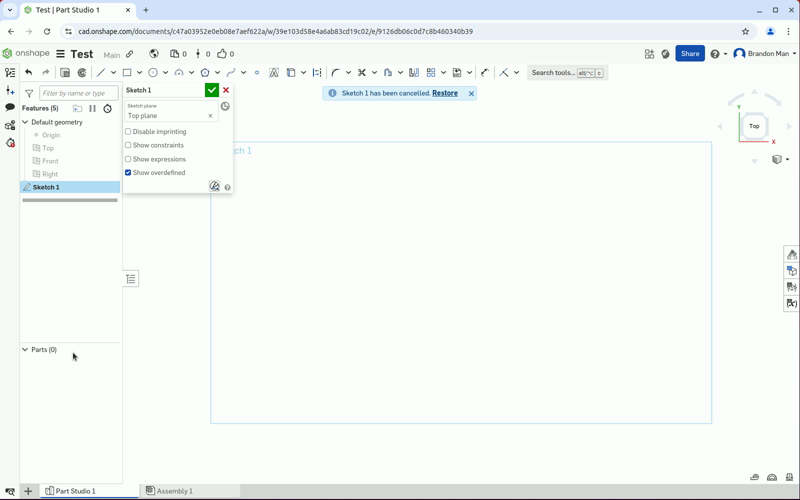
key(a)
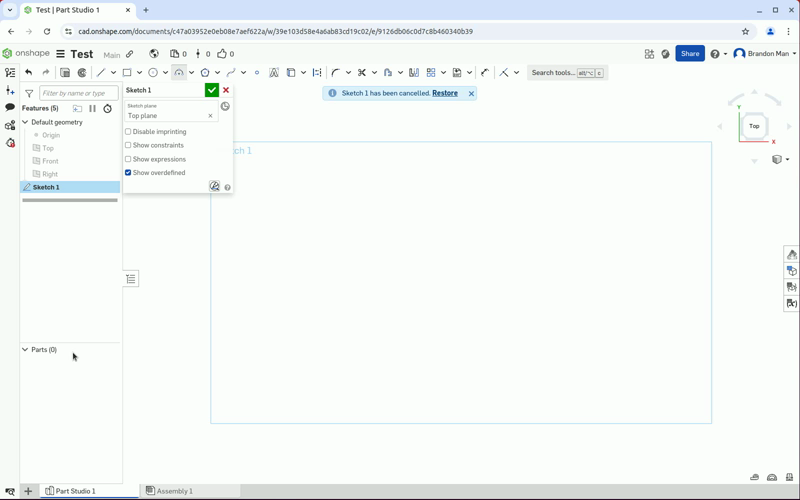
key_down(shift)
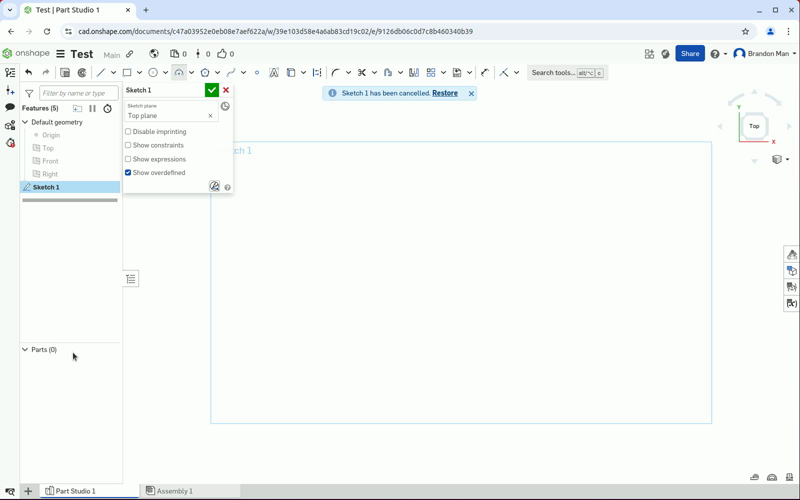
mouse_move(416, 244)
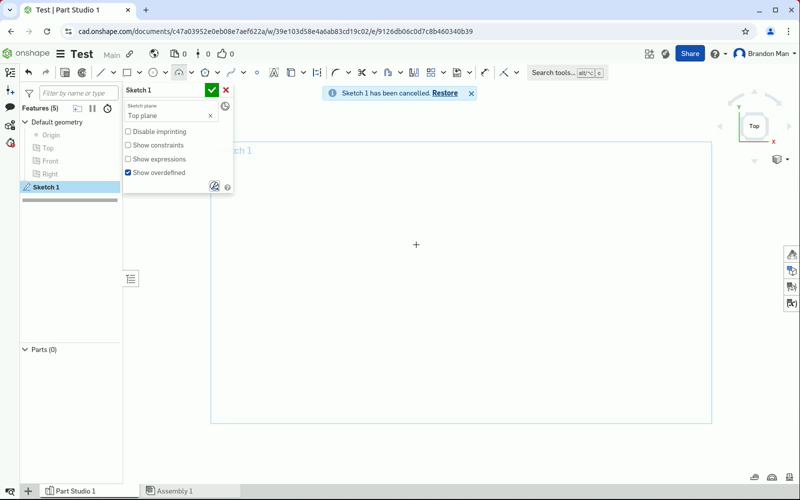
click(416, 244)
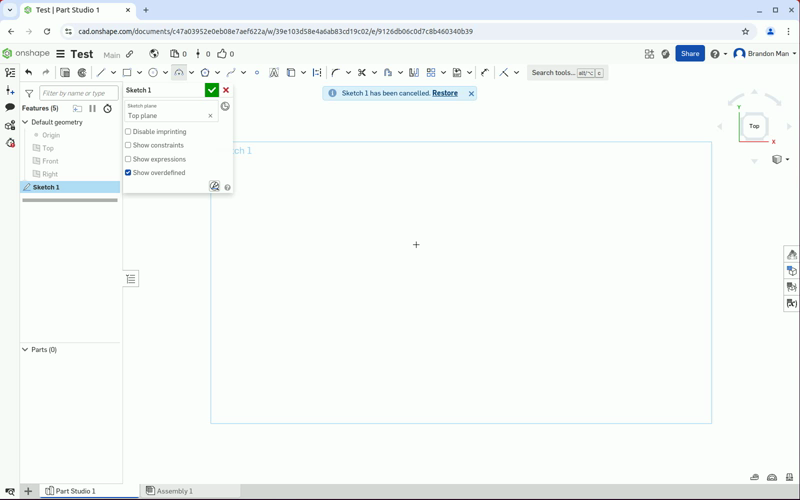
key_up(shift)
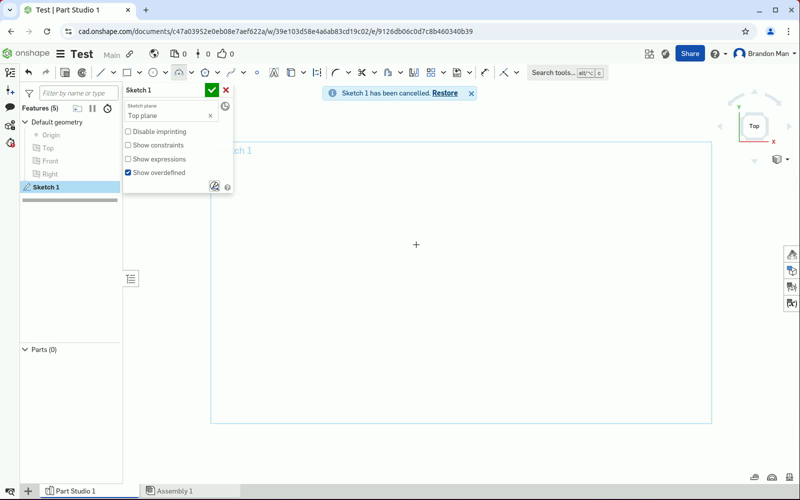
key_down(shift)
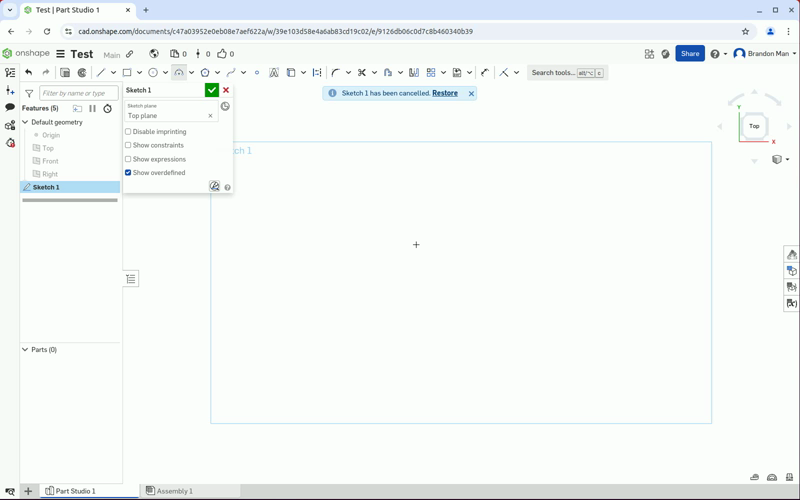
mouse_move(450, 287)
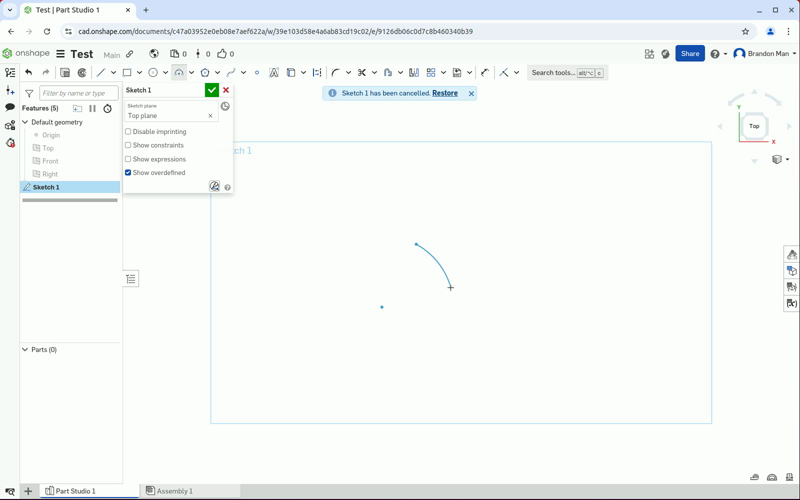
click(450, 287)
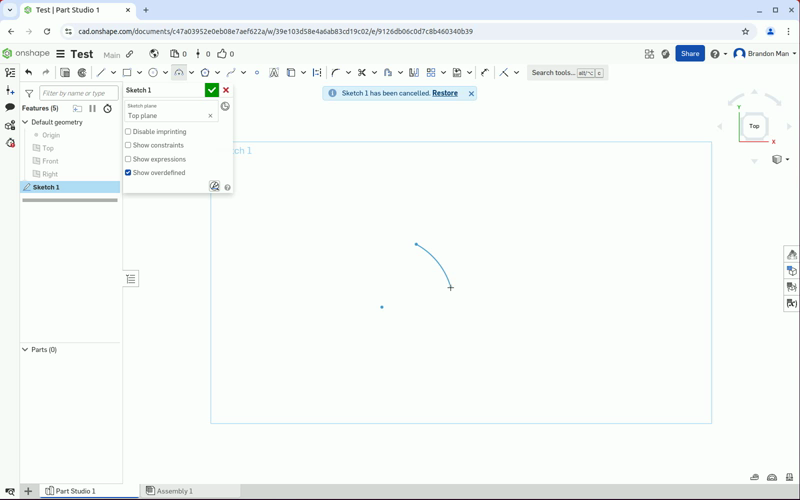
mouse_move(441, 258)
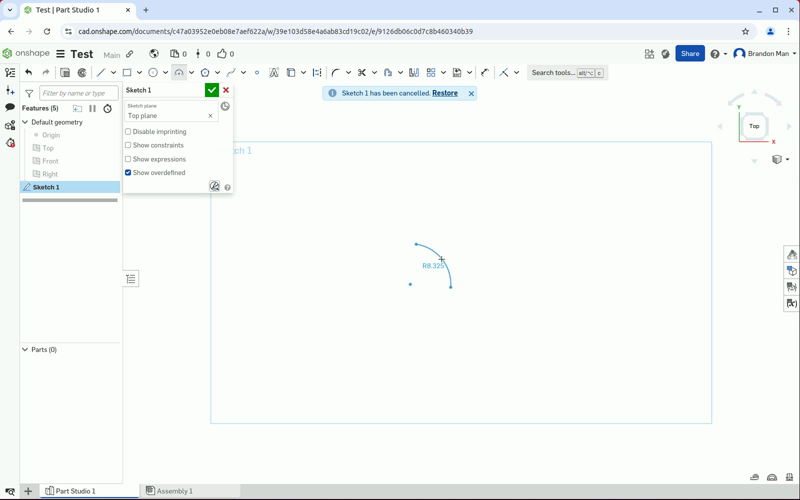
click(441, 258)
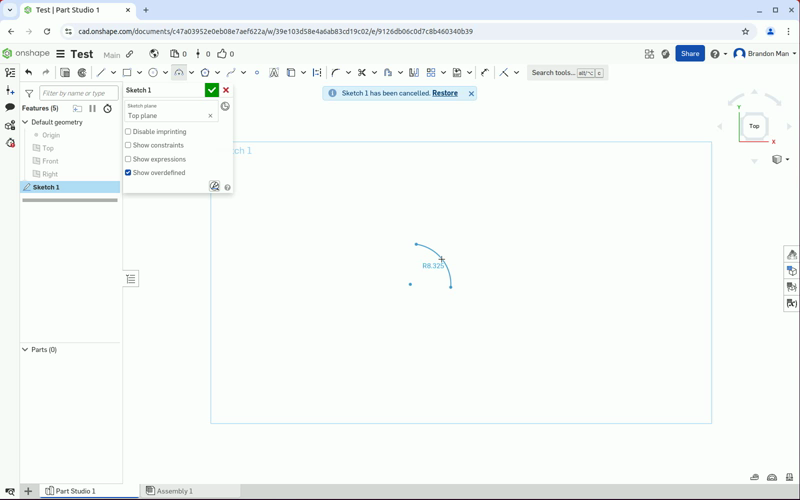
key_up(shift)
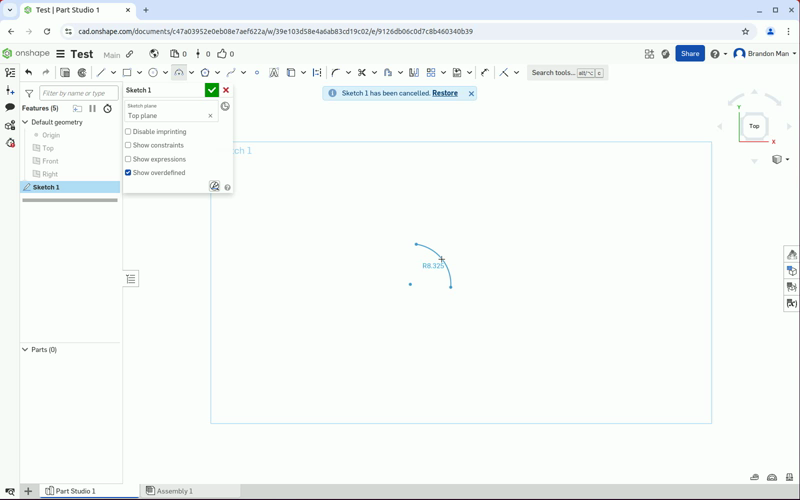
mouse_move(450, 287)
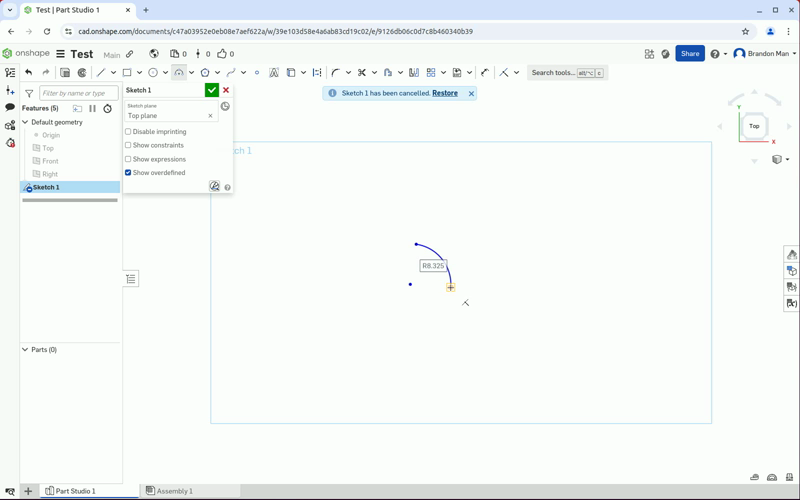
click(450, 287)
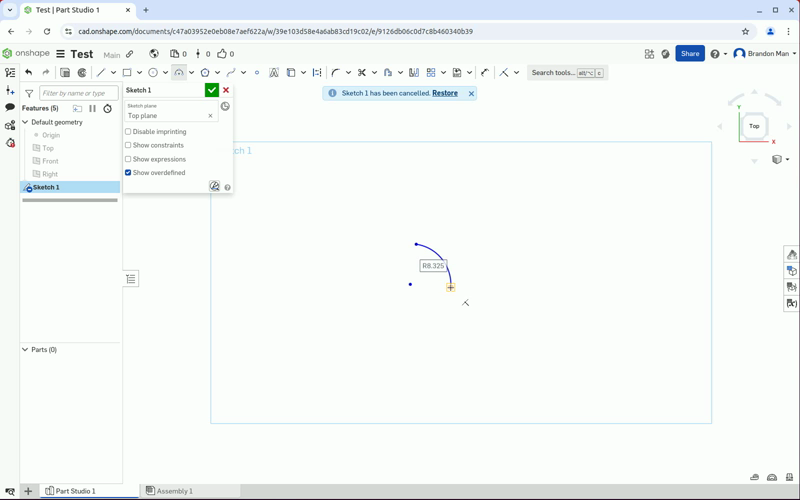
key_down(shift)
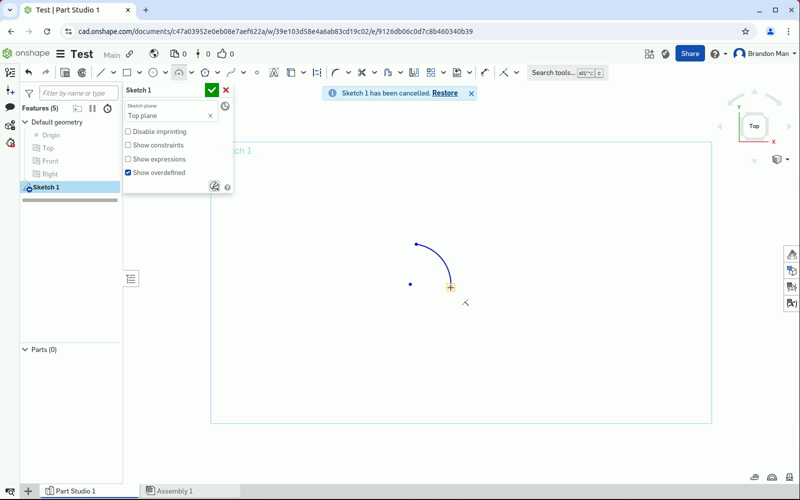
mouse_move(472, 287)
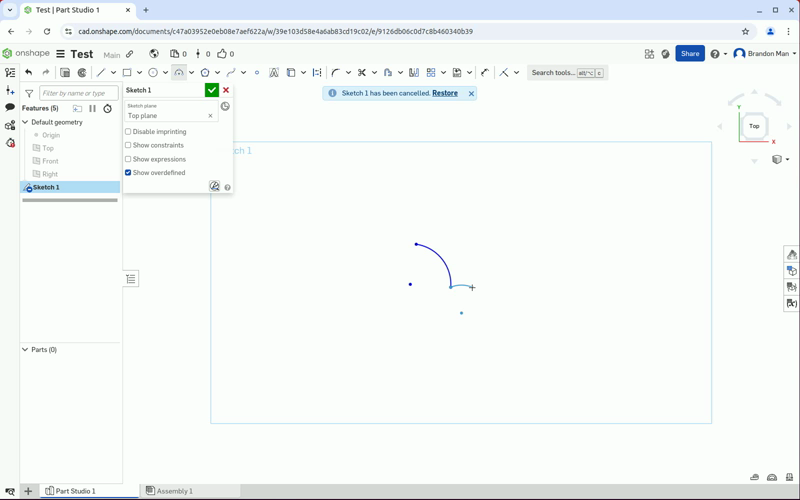
click(472, 287)
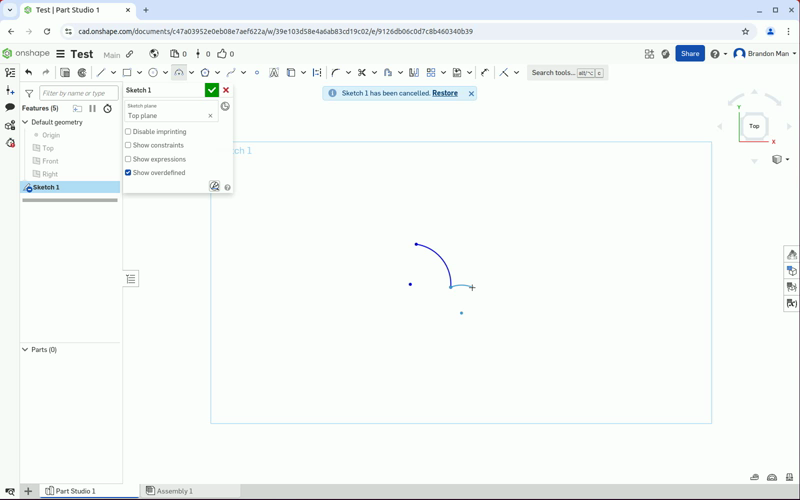
mouse_move(461, 288)
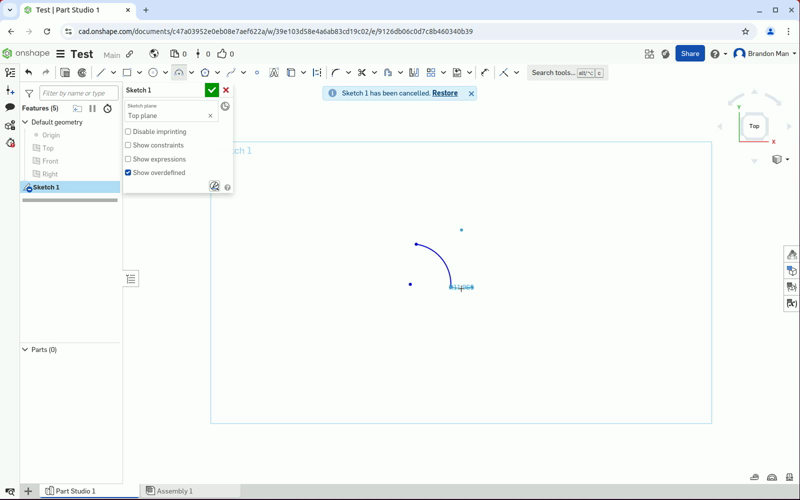
click(461, 288)
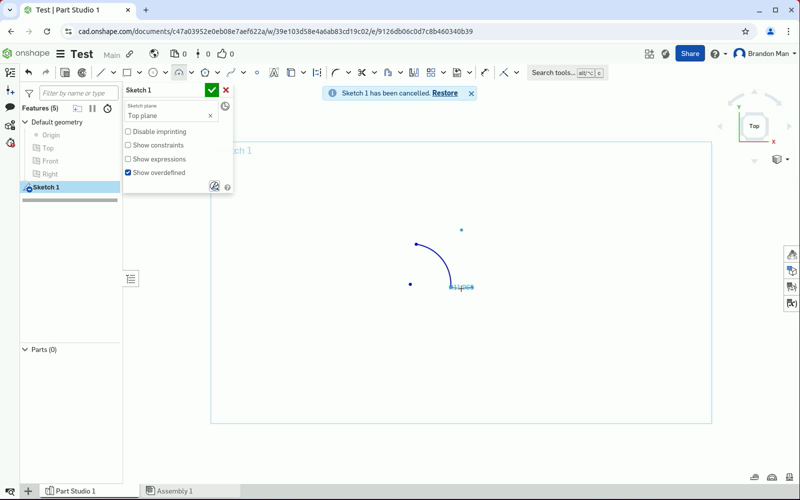
key_up(shift)
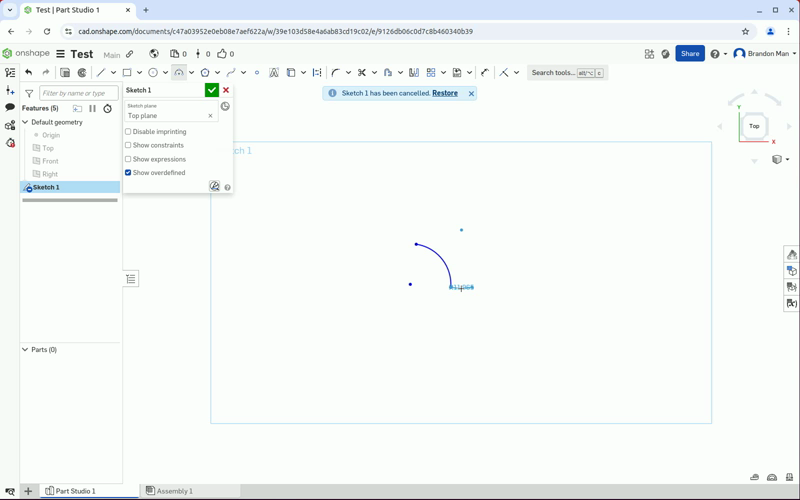
mouse_move(472, 287)
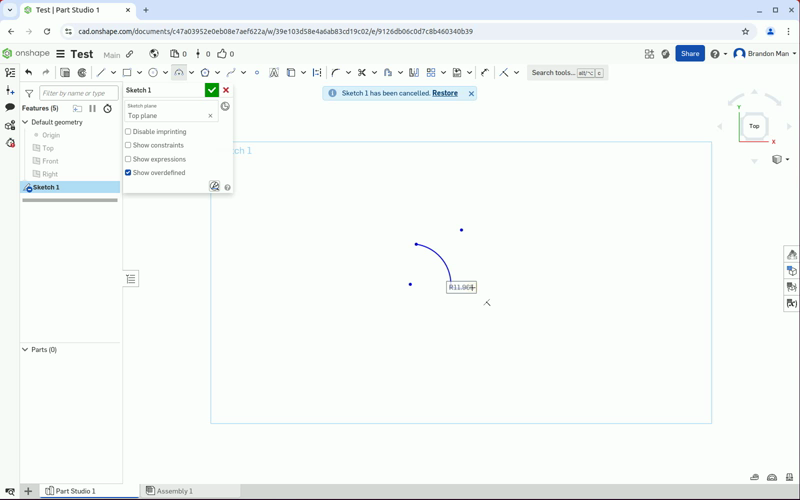
click(472, 287)
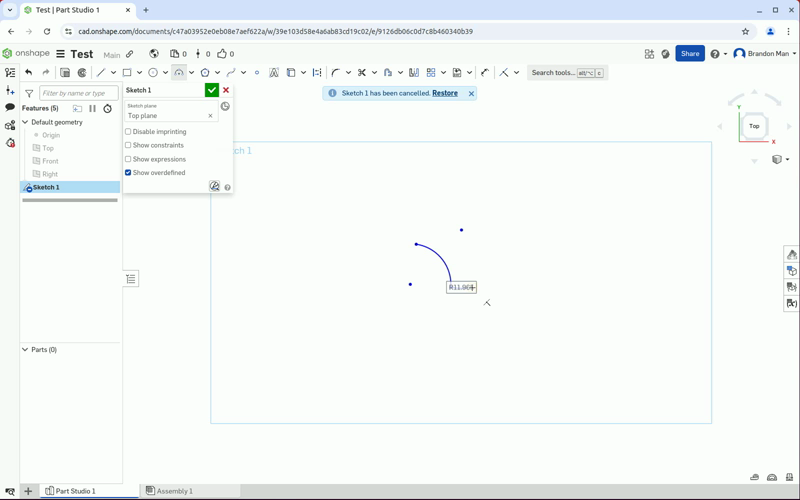
key_down(shift)
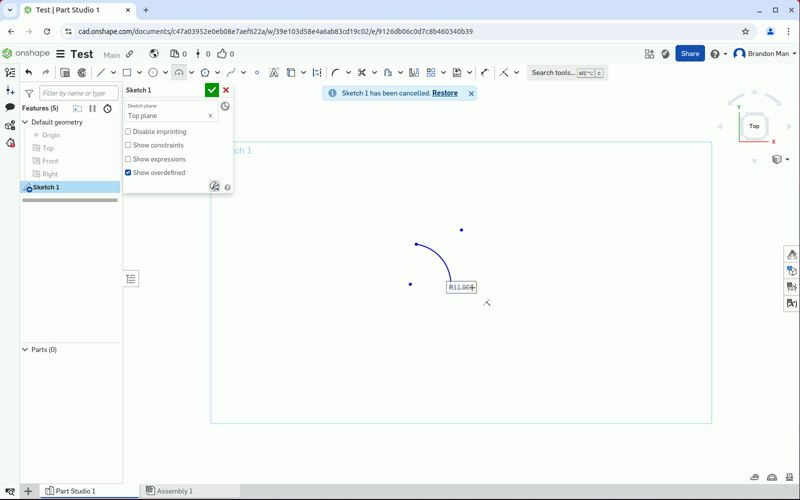
mouse_move(506, 244)
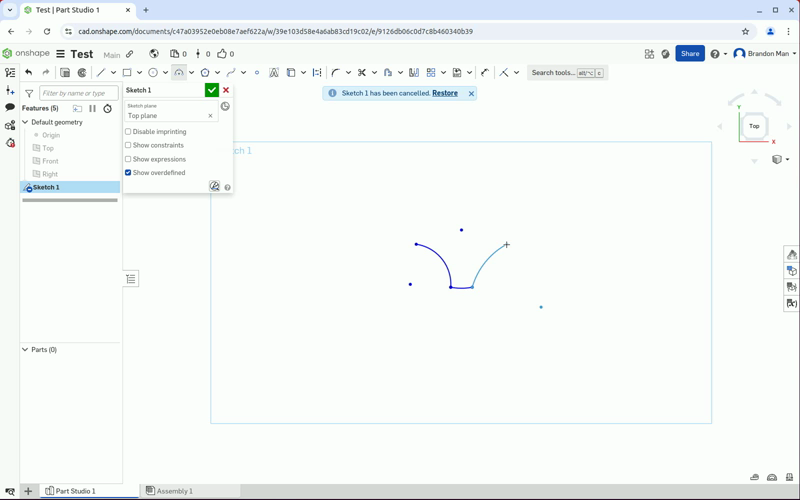
click(506, 244)
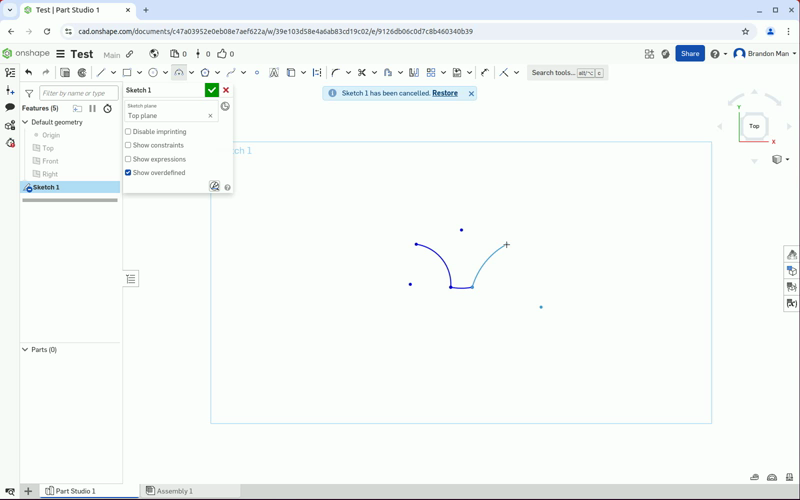
mouse_move(480, 258)
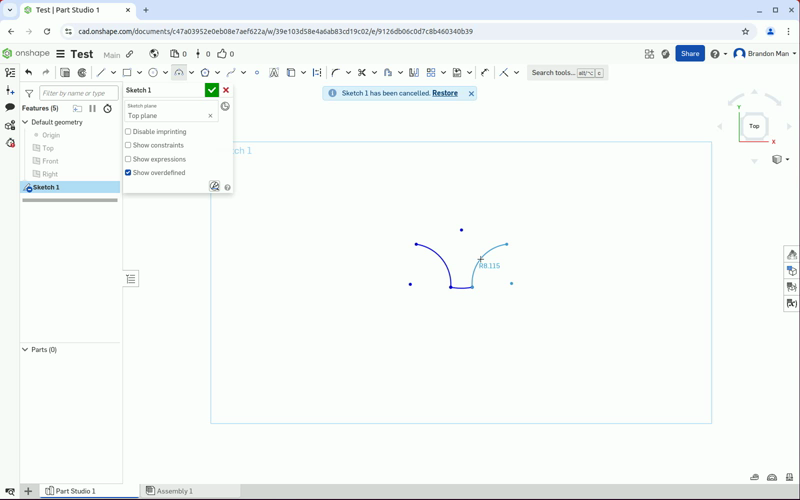
click(480, 258)
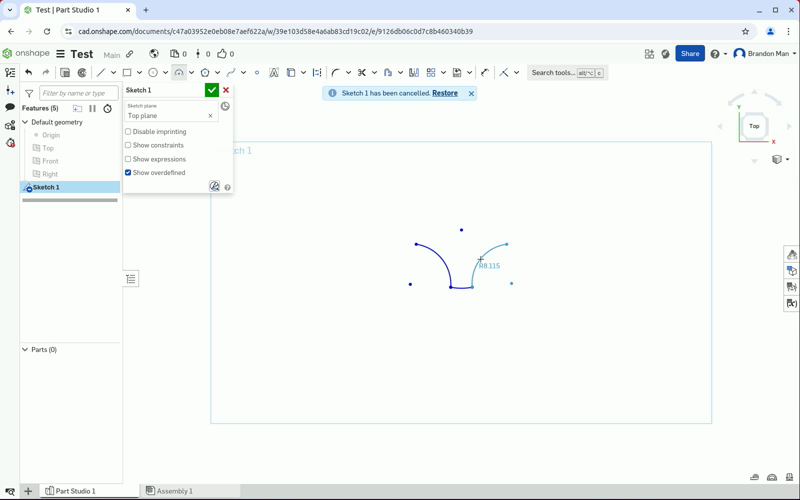
key_up(shift)
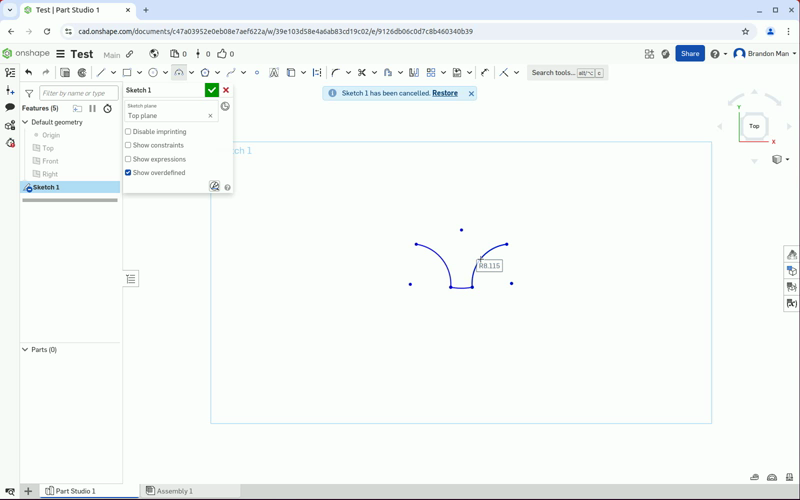
mouse_move(506, 244)
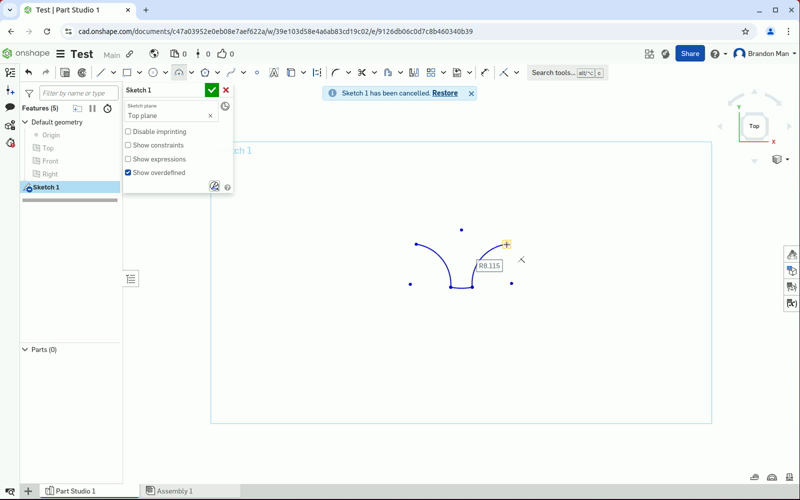
click(506, 244)
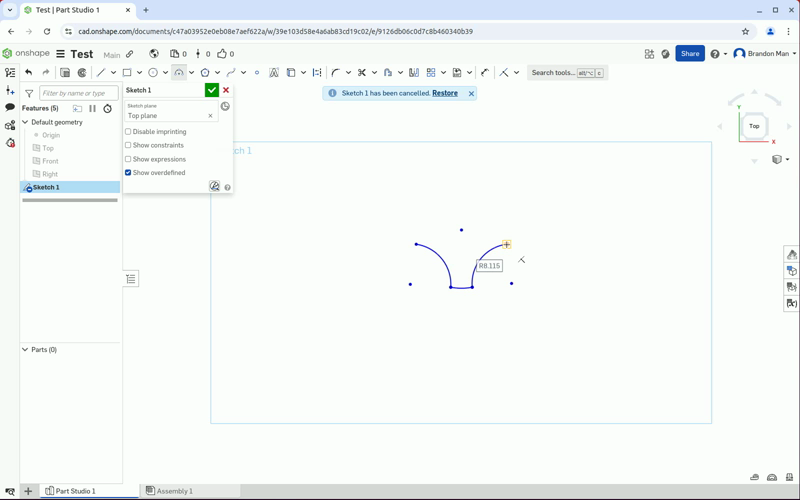
mouse_move(416, 244)
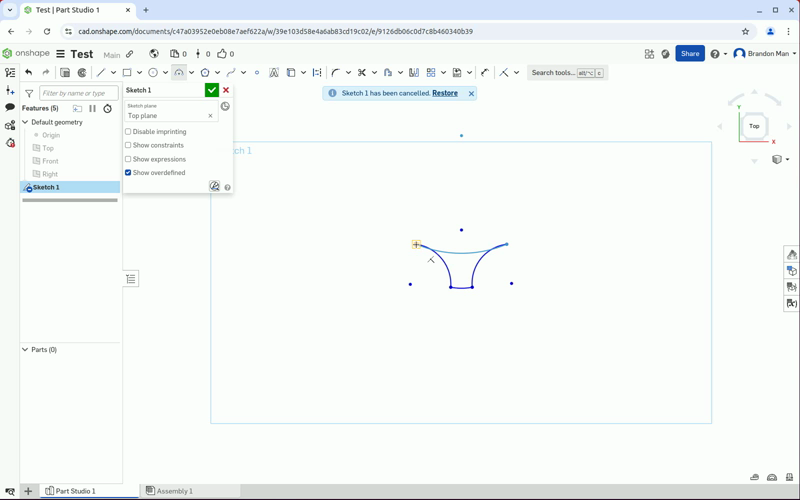
click(416, 244)
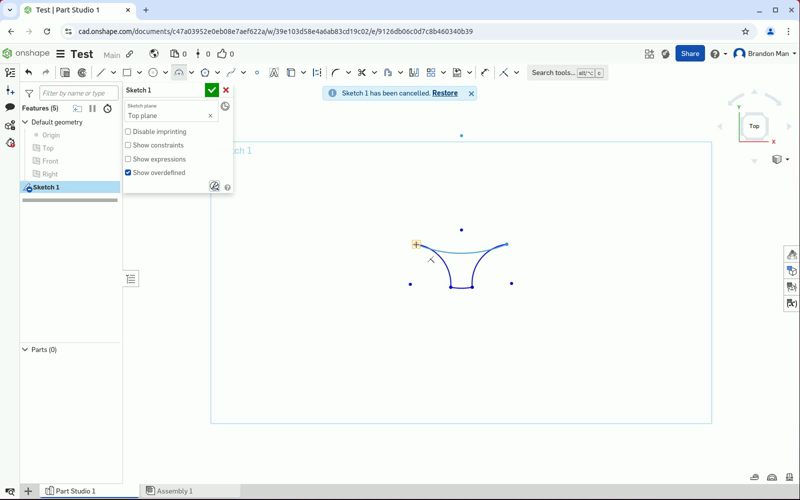
key_down(shift)
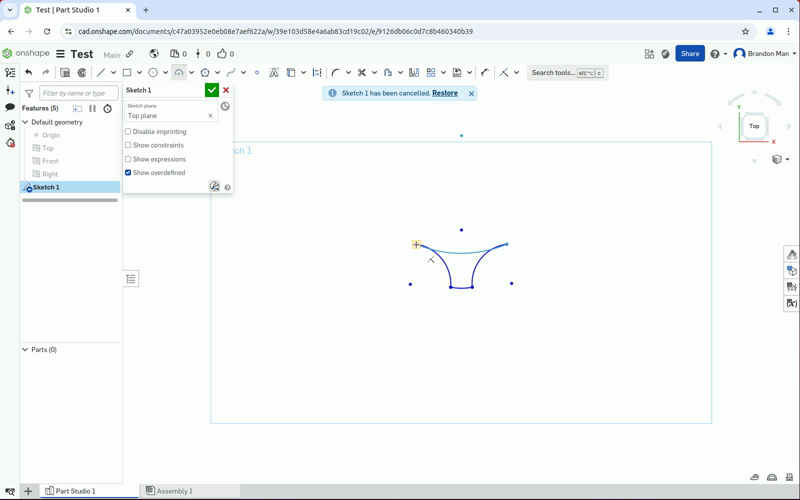
mouse_move(461, 197)
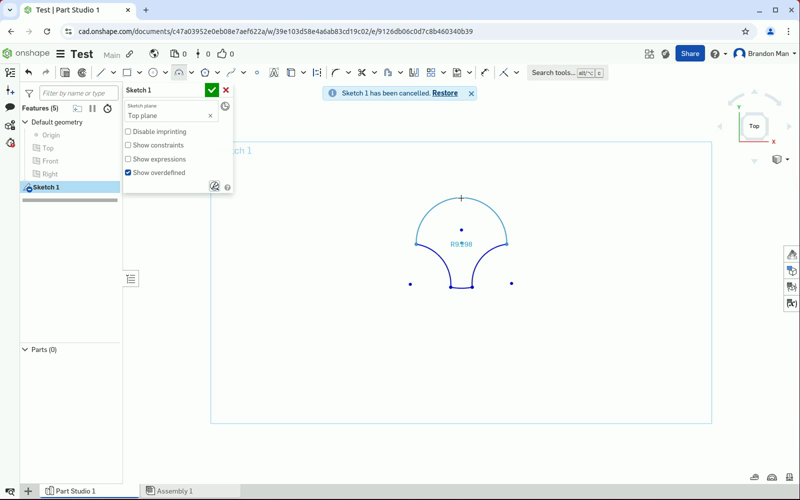
click(461, 197)
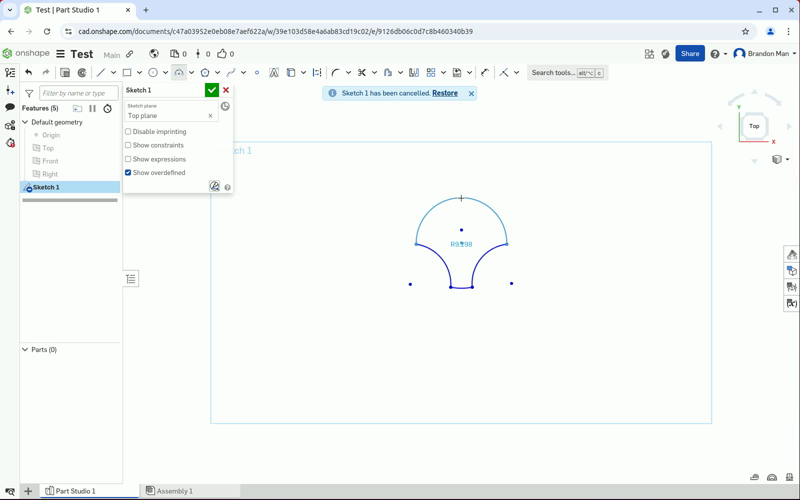
key_up(shift)
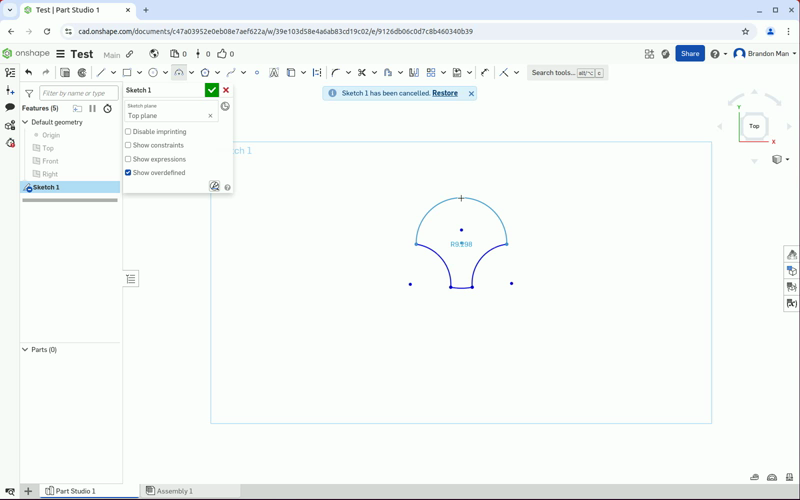
key(esc)
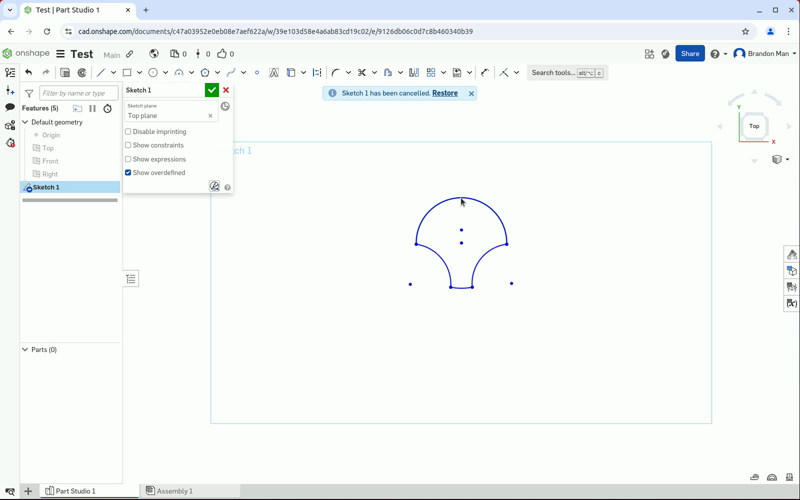
mouse_move(500, 232)
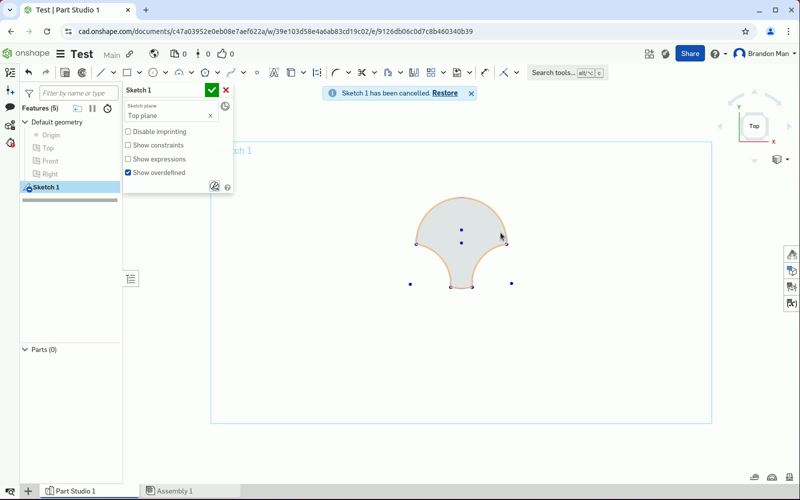
click(500, 232)
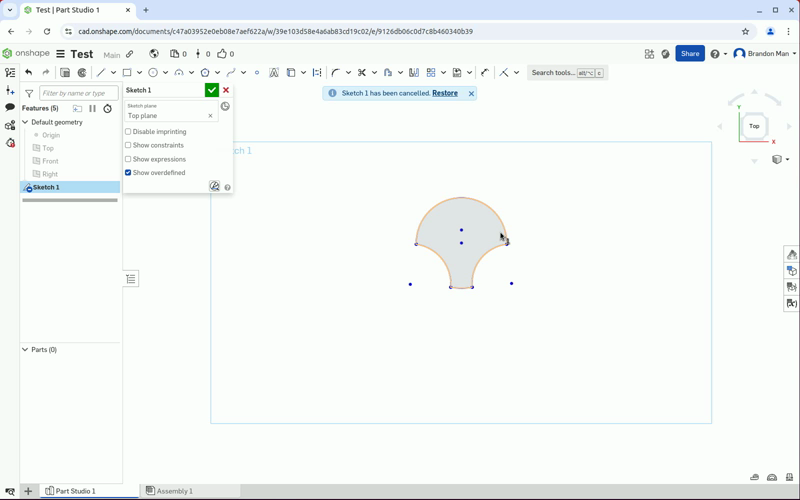
mouse_move(73, 352)
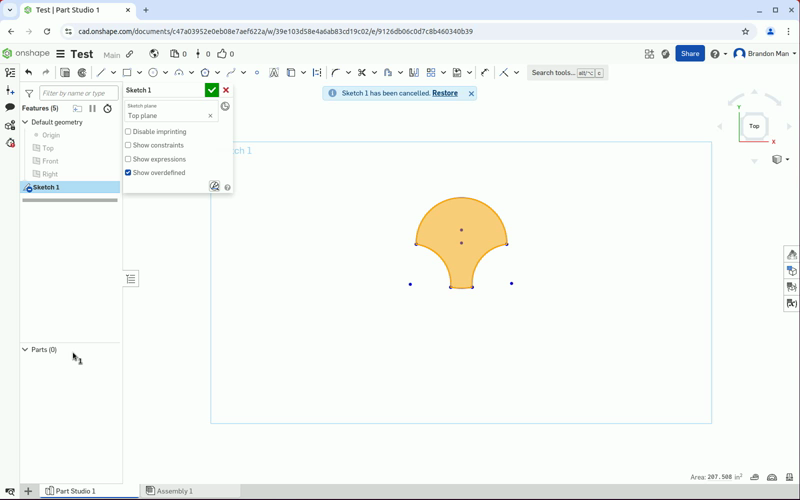
key(shift+y)
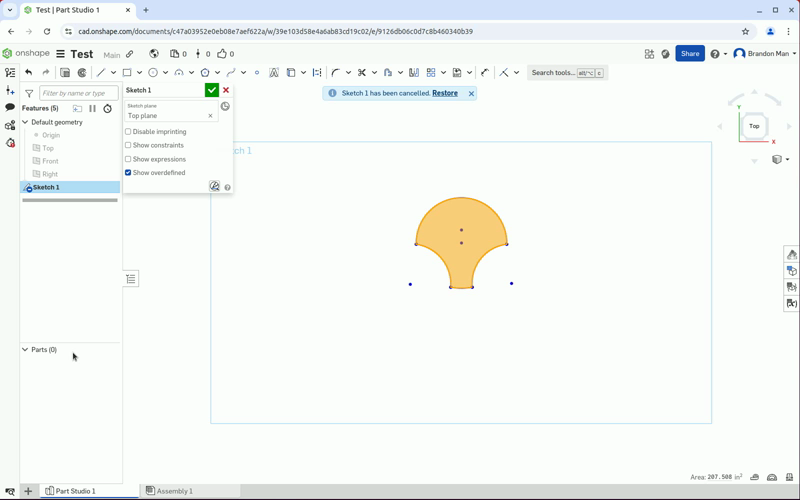
key(shift+e)
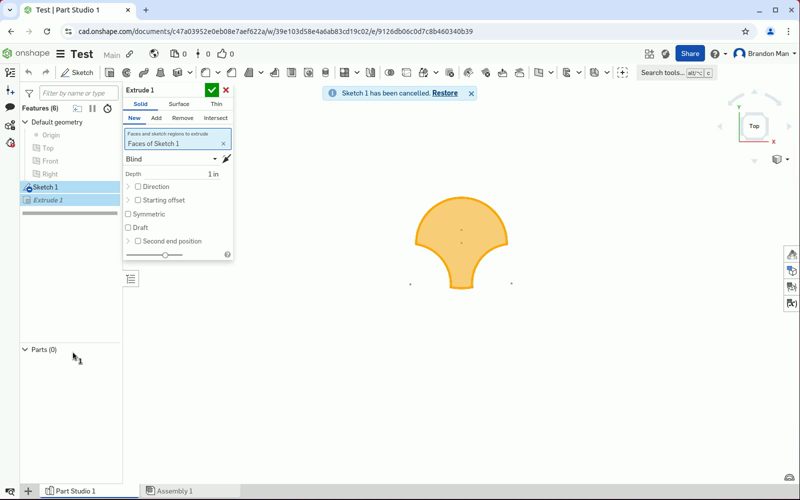
mouse_move(143, 106)
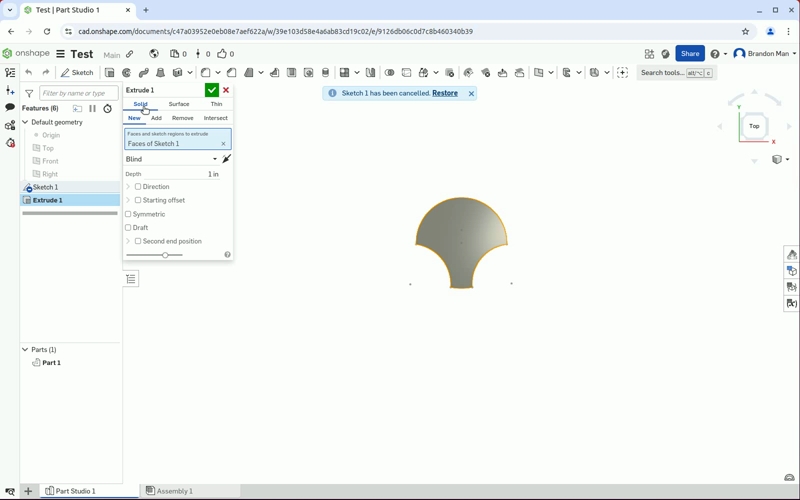
click(143, 106)
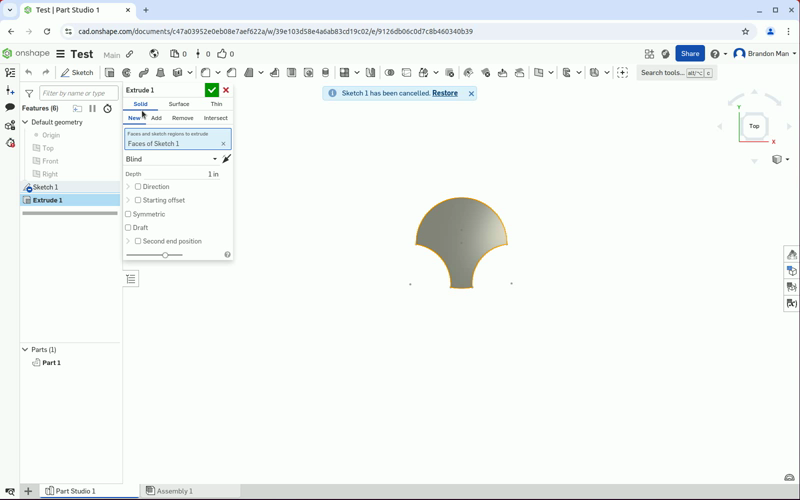
mouse_move(137, 120)
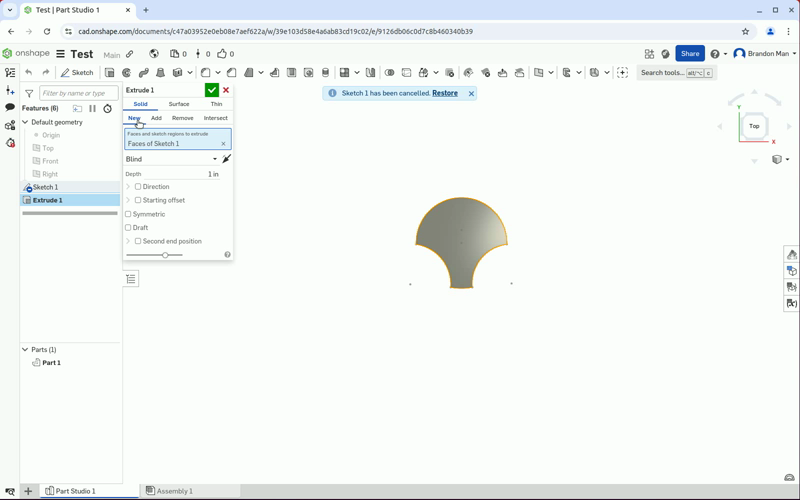
click(137, 120)
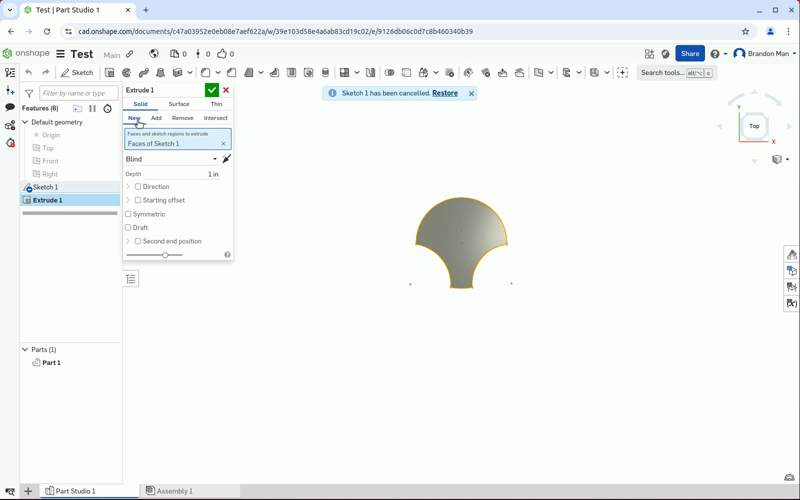
key(tab, 4)
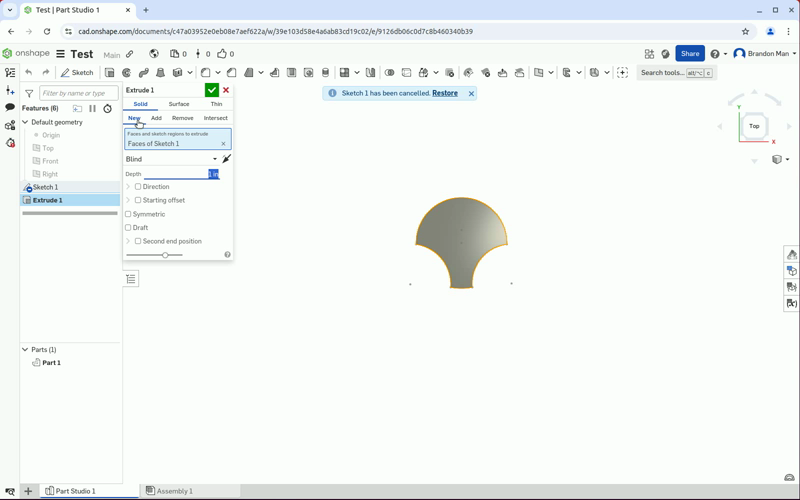
text(23.108)
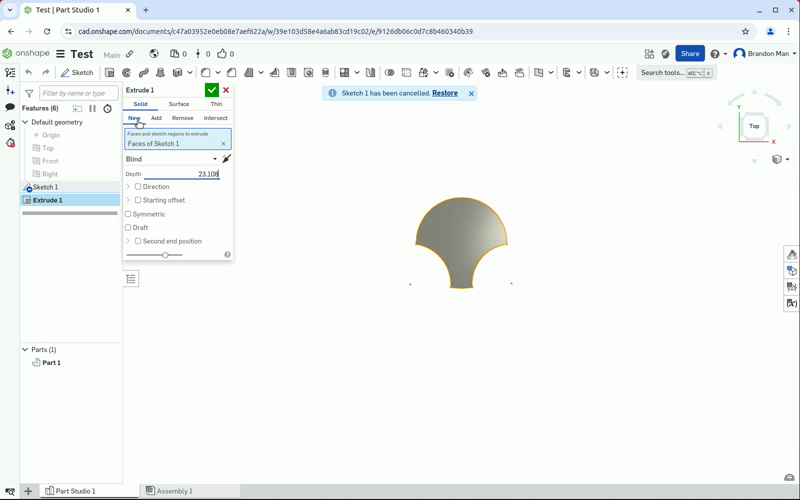
key(enter)
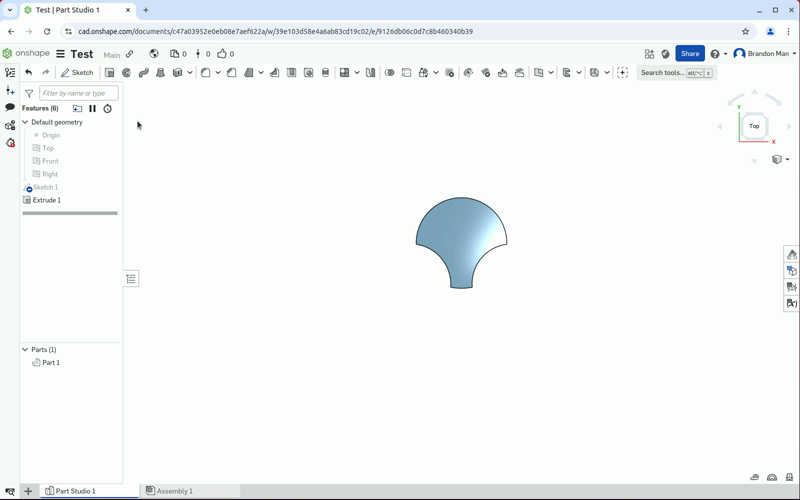
key(shift+h)
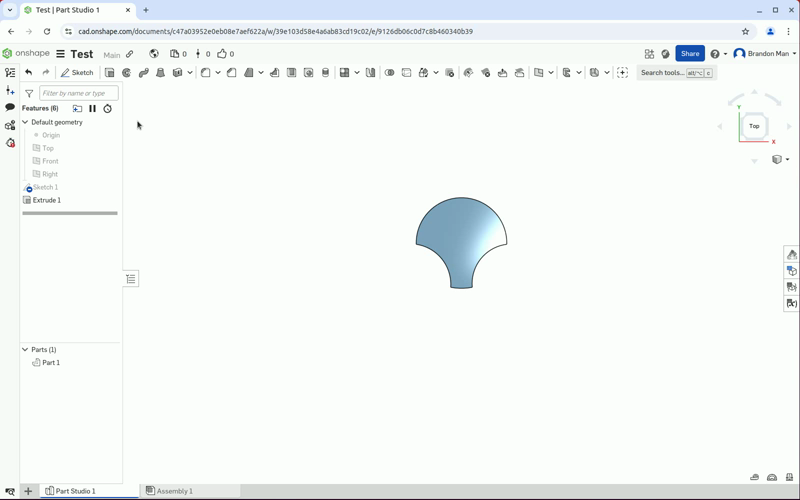
key(shift+h)
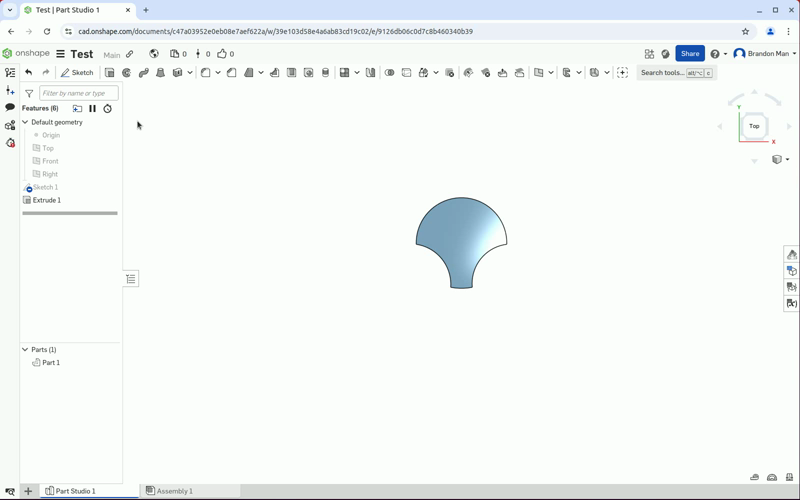
mouse_move(73, 189)
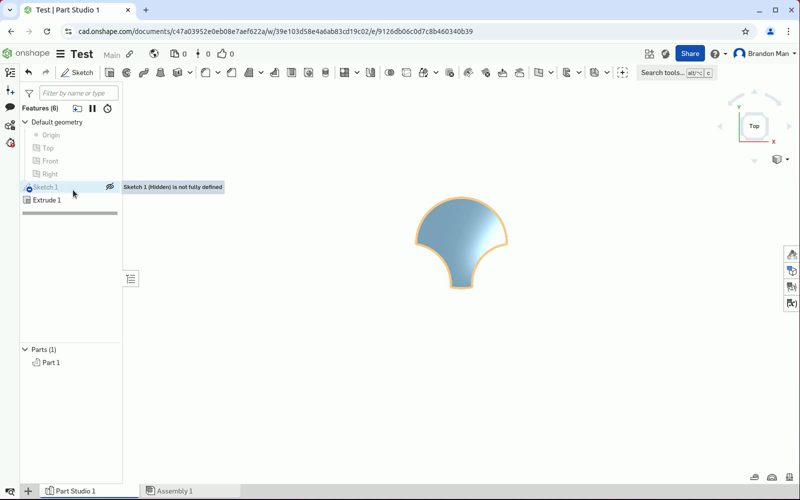
click(73, 189)
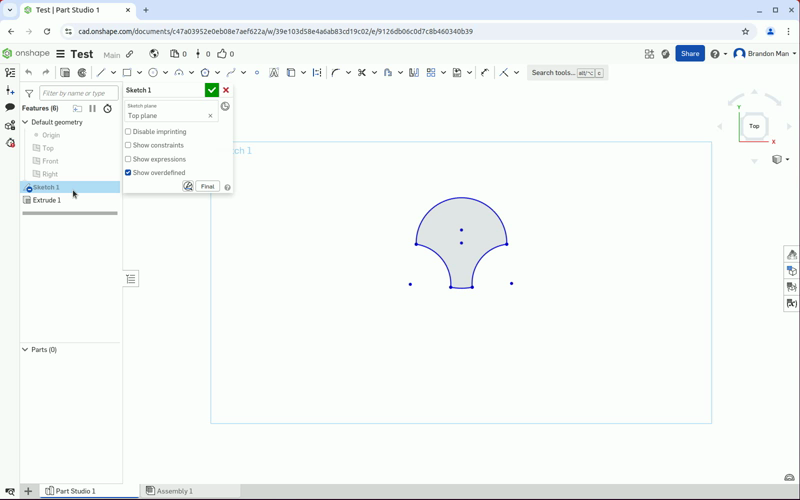
mouse_move(229, 92)
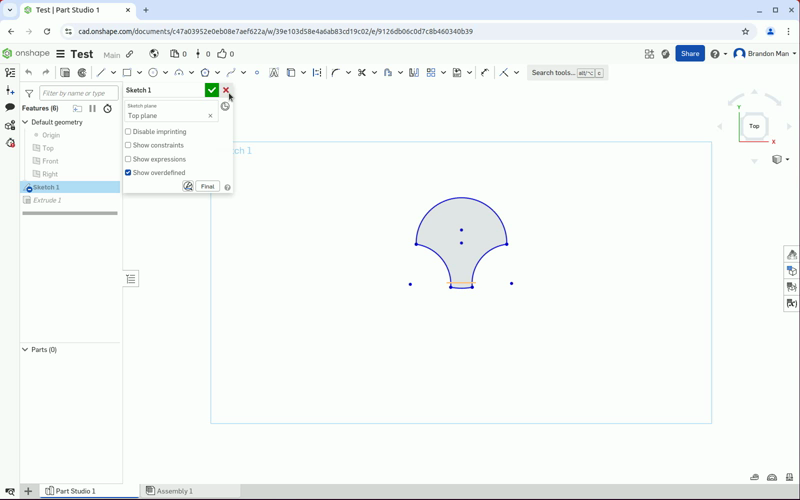
click(229, 92)
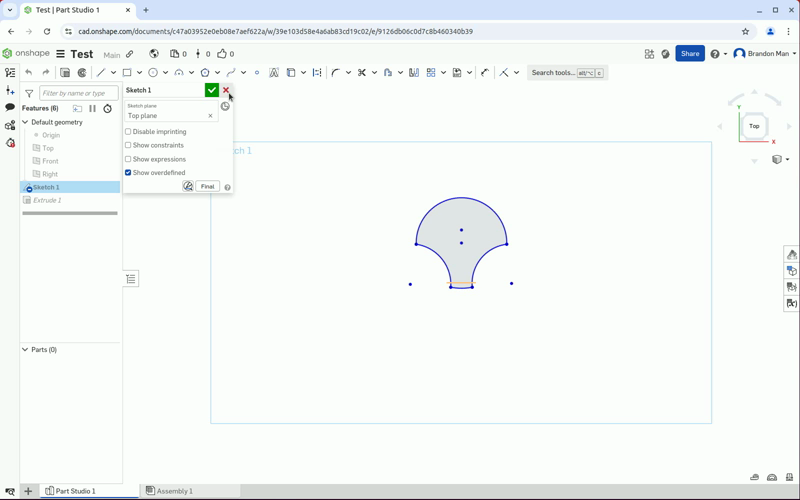
key(shift+s)
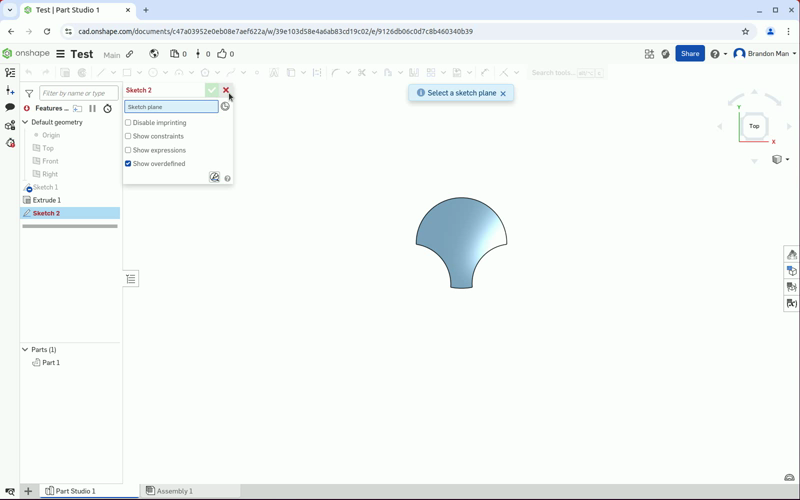
mouse_move(73, 150)
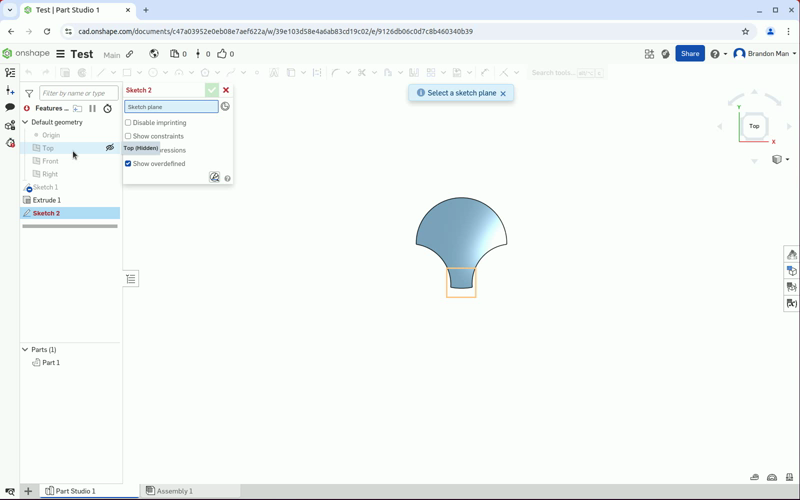
click(73, 150)
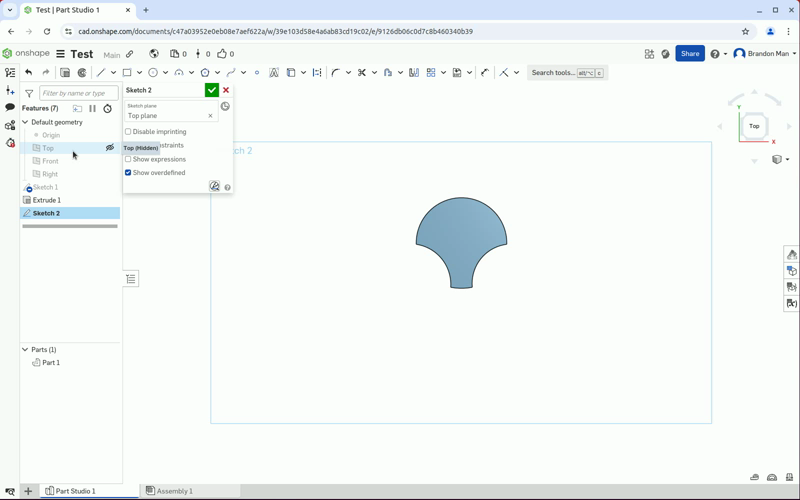
mouse_move(73, 352)
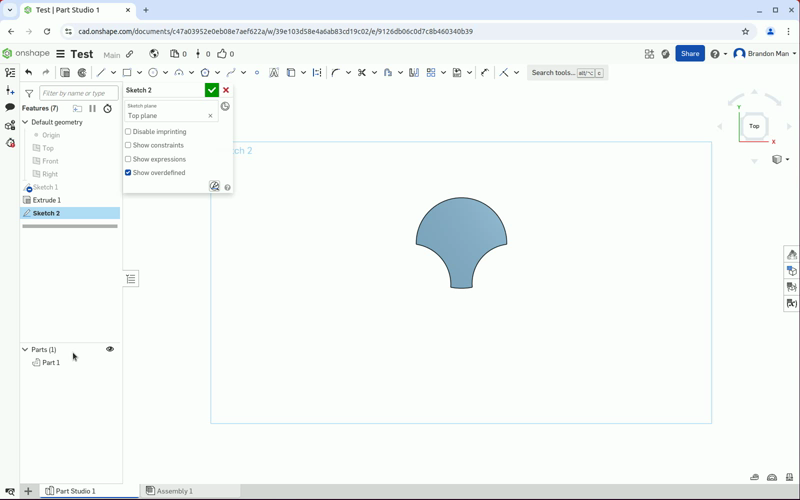
key(y)
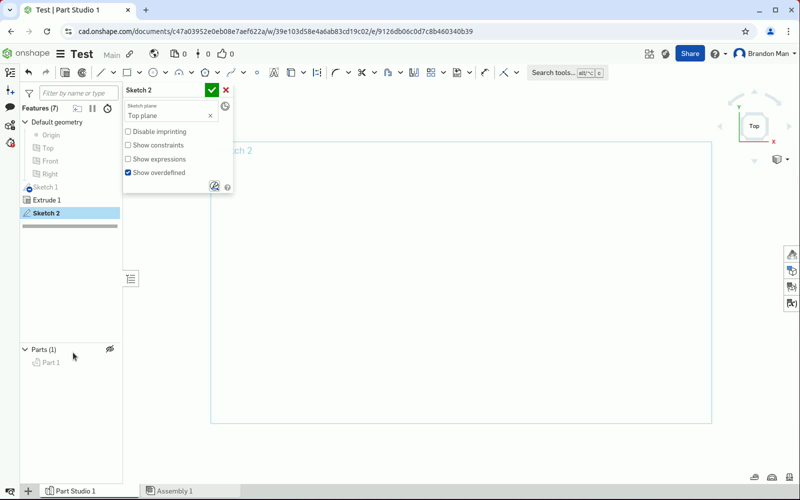
key(a)
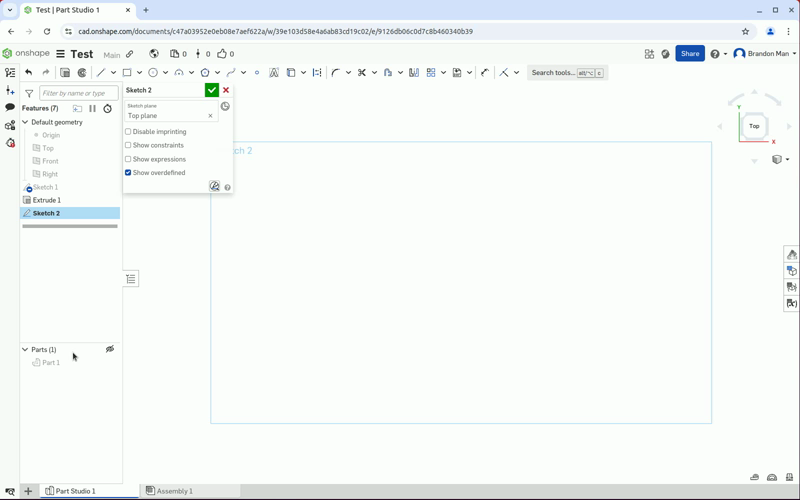
key_down(shift)
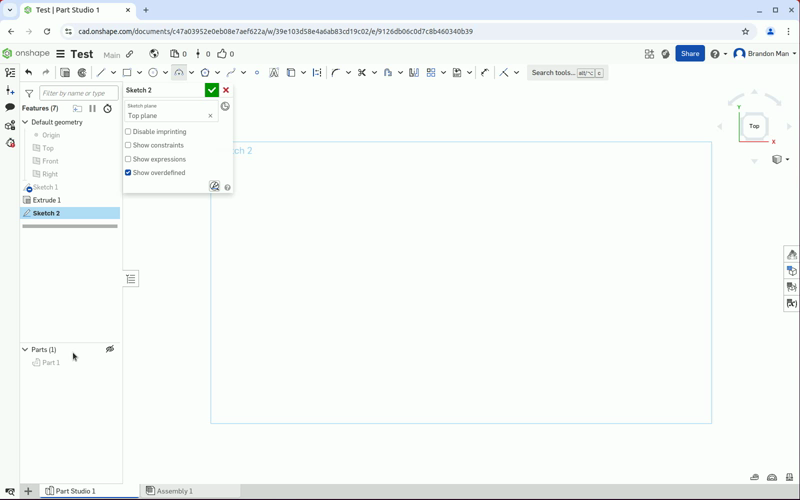
mouse_move(416, 244)
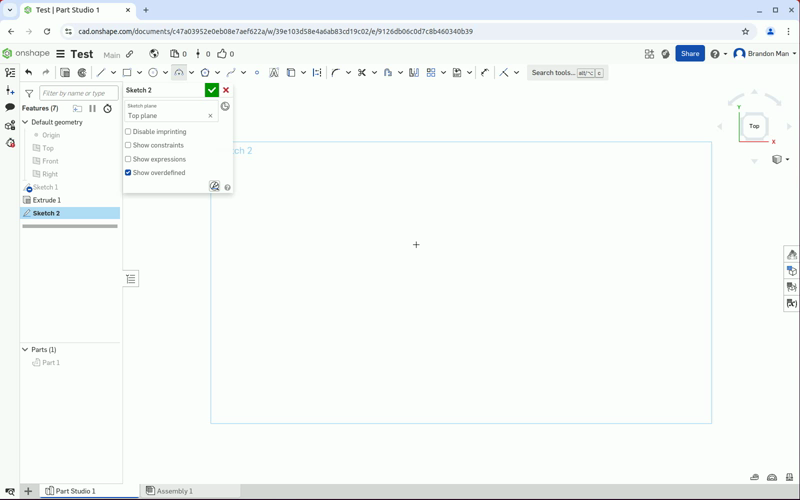
click(416, 244)
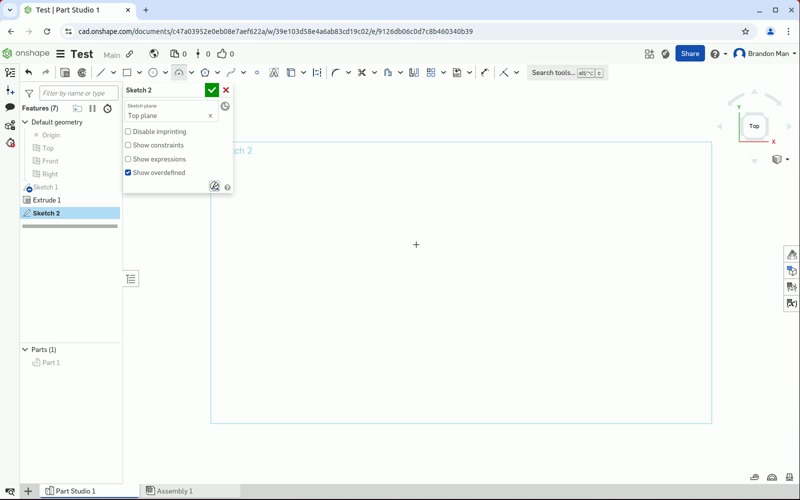
key_up(shift)
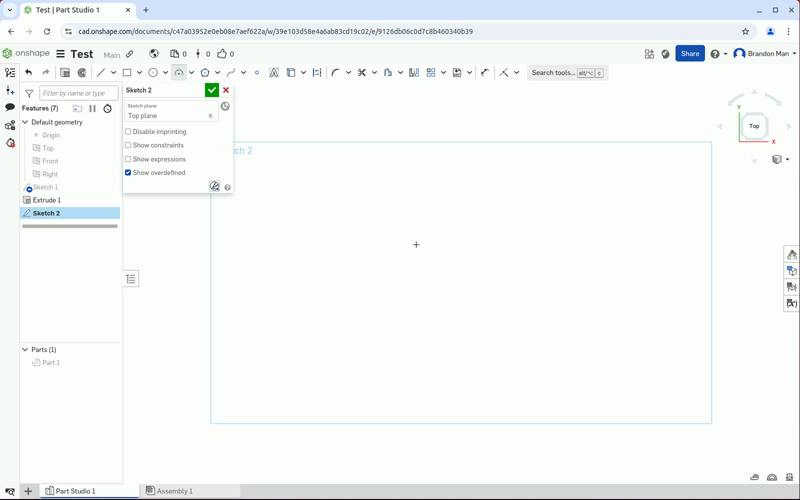
key_down(shift)
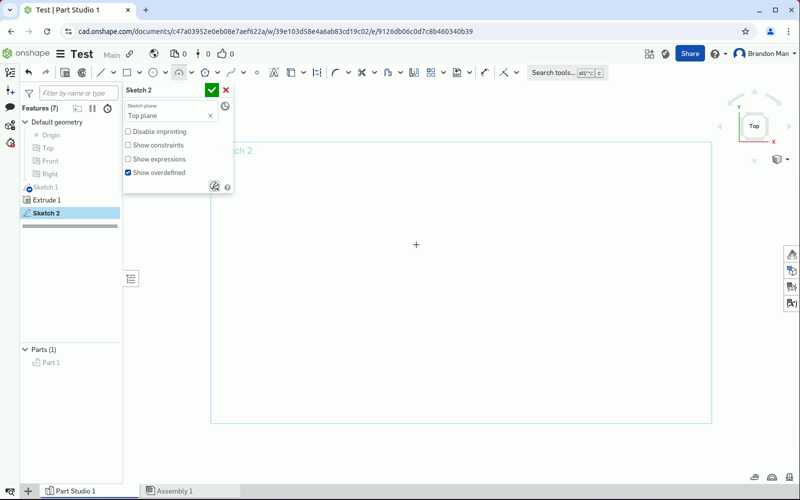
mouse_move(450, 287)
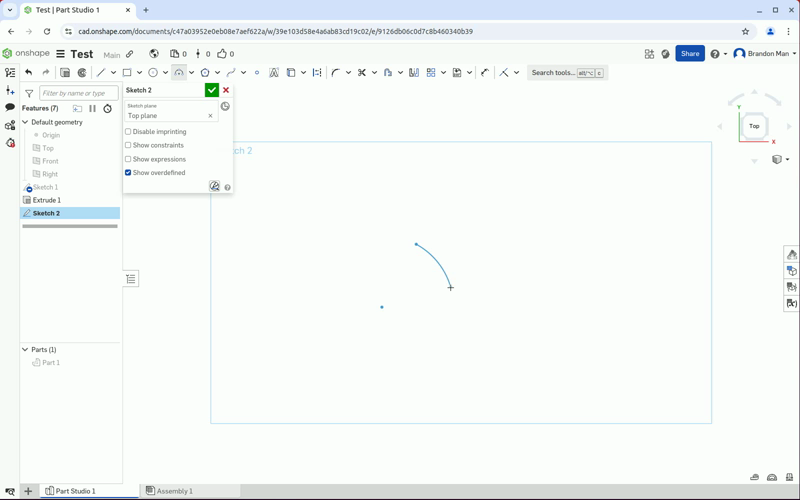
click(450, 287)
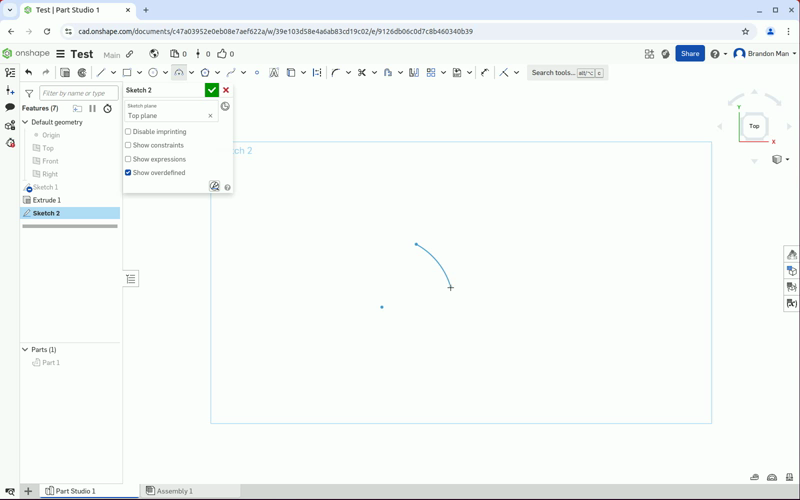
mouse_move(426, 271)
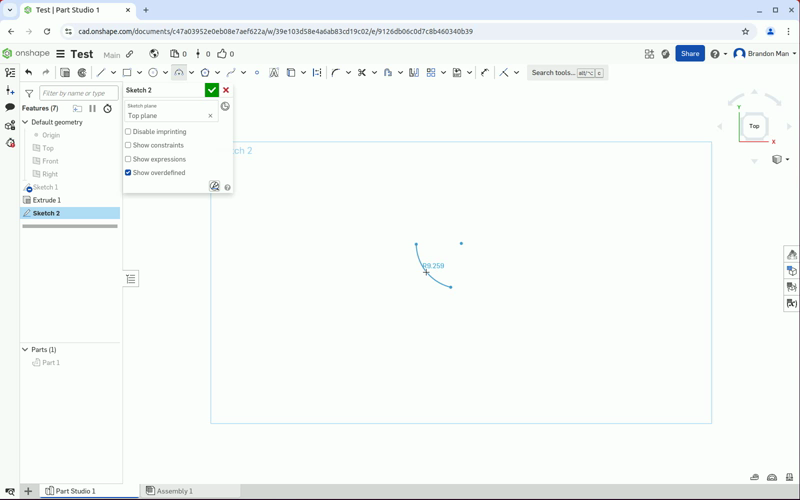
click(426, 271)
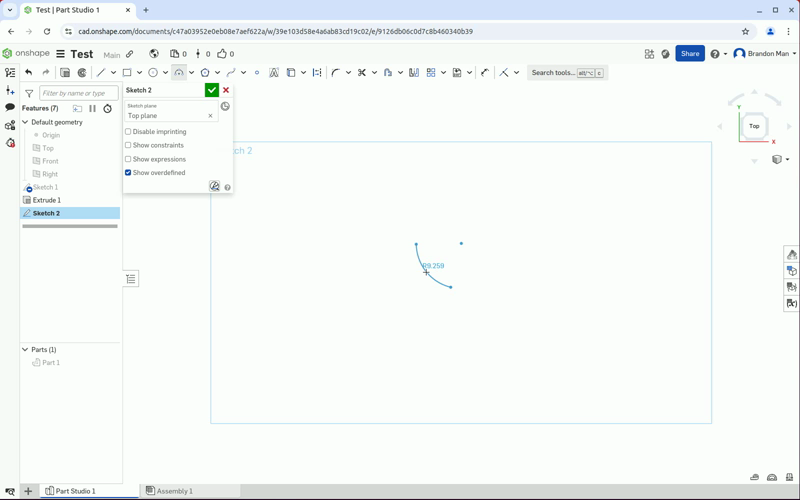
key_up(shift)
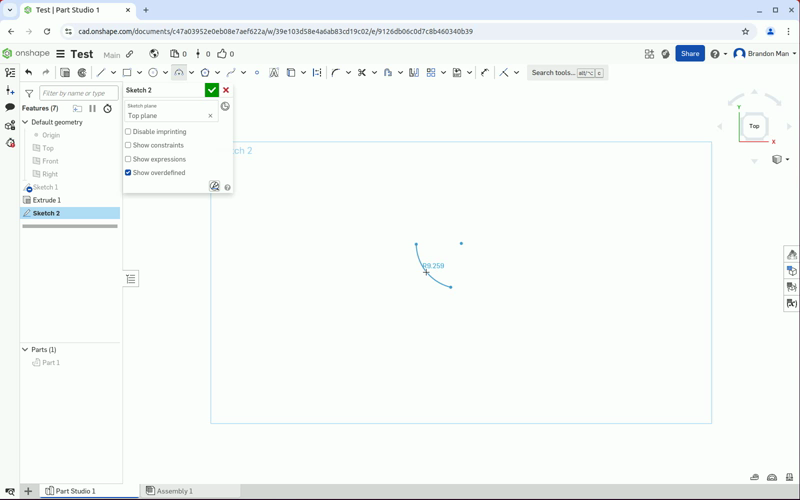
mouse_move(450, 287)
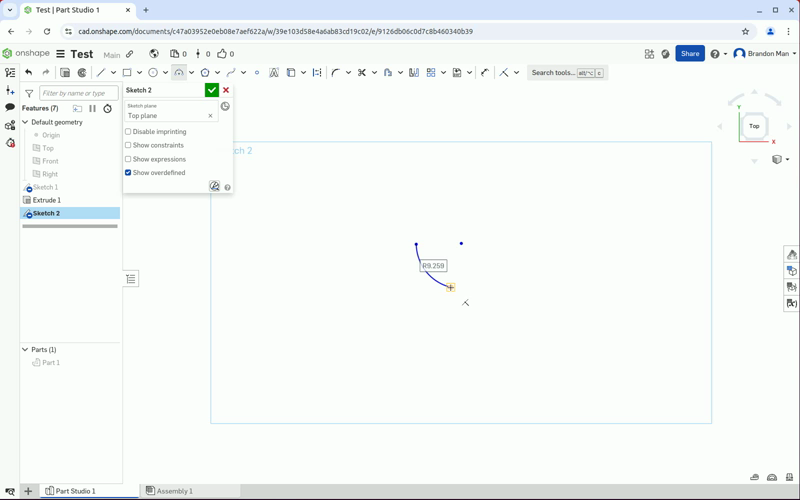
click(450, 287)
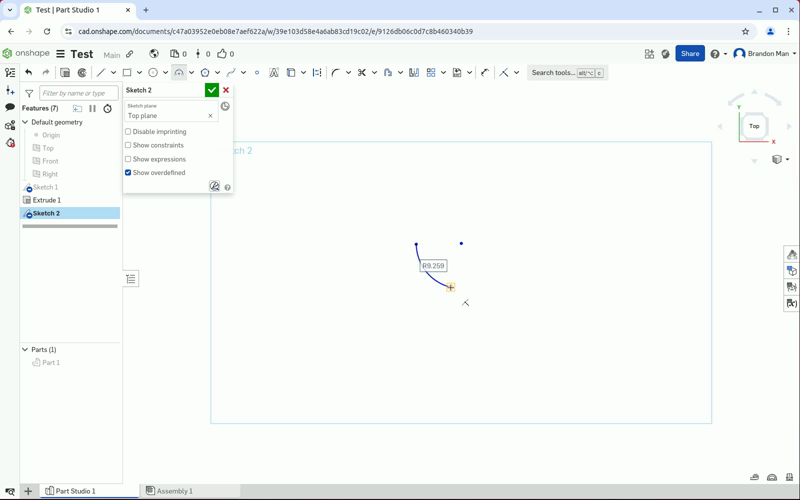
mouse_move(416, 244)
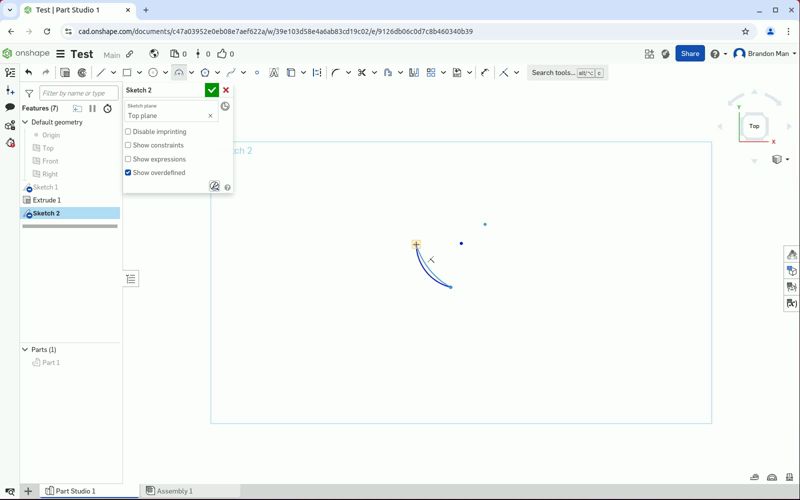
click(416, 244)
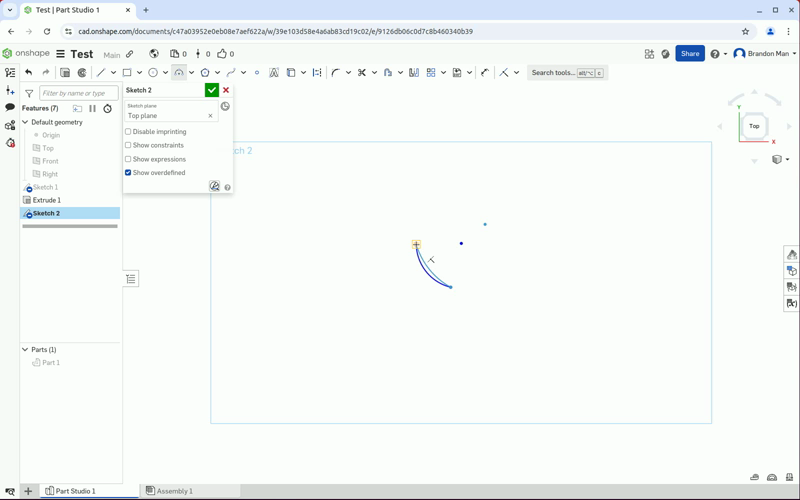
key_down(shift)
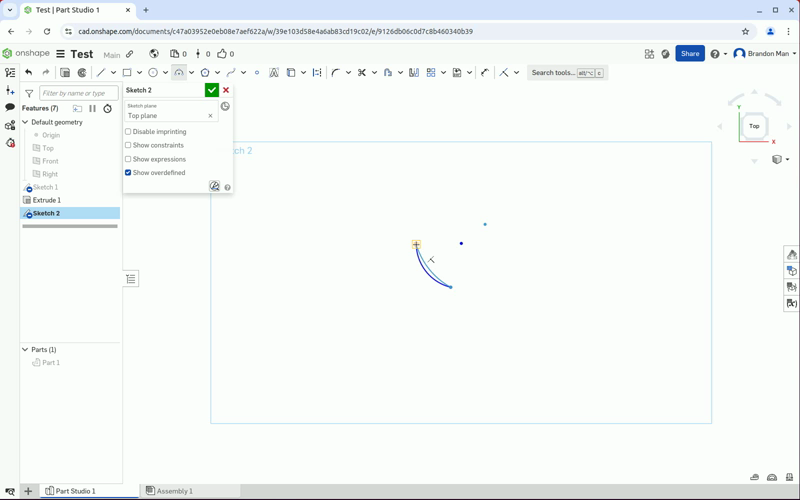
mouse_move(441, 258)
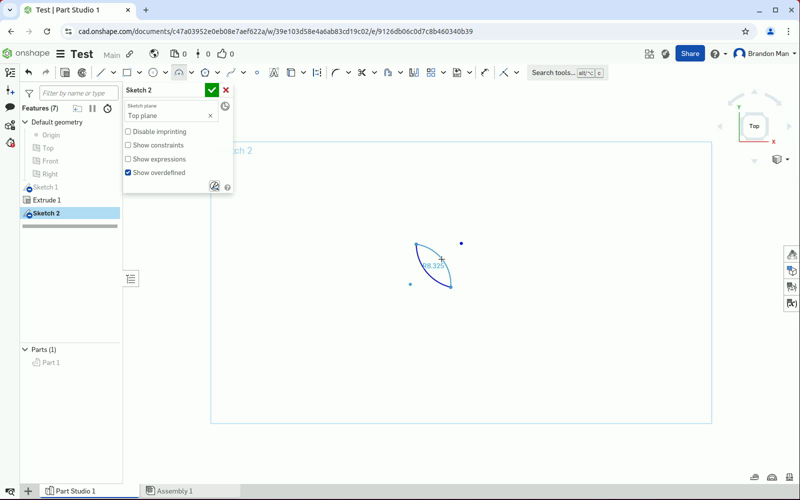
click(441, 258)
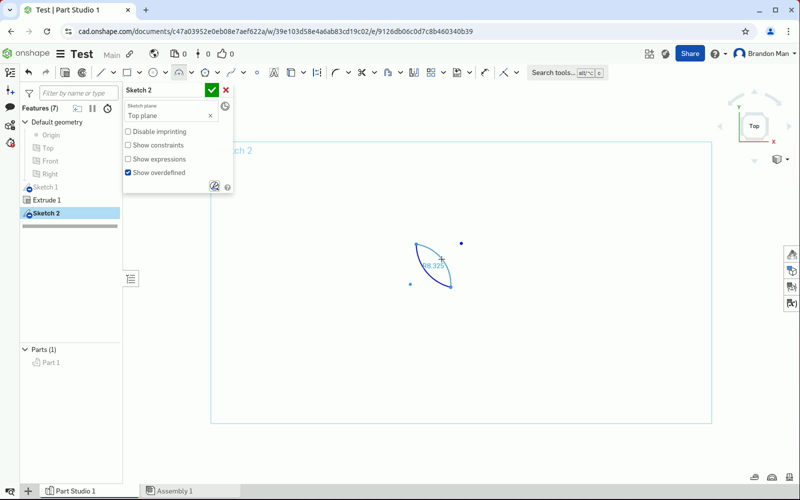
key_up(shift)
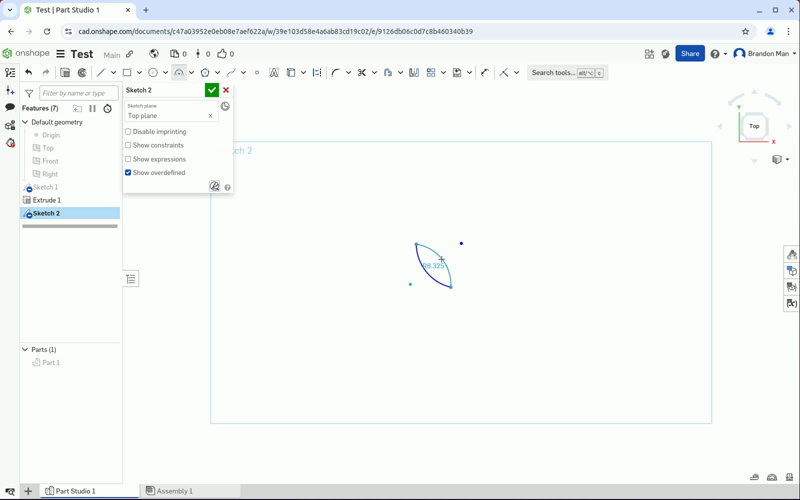
key(esc)
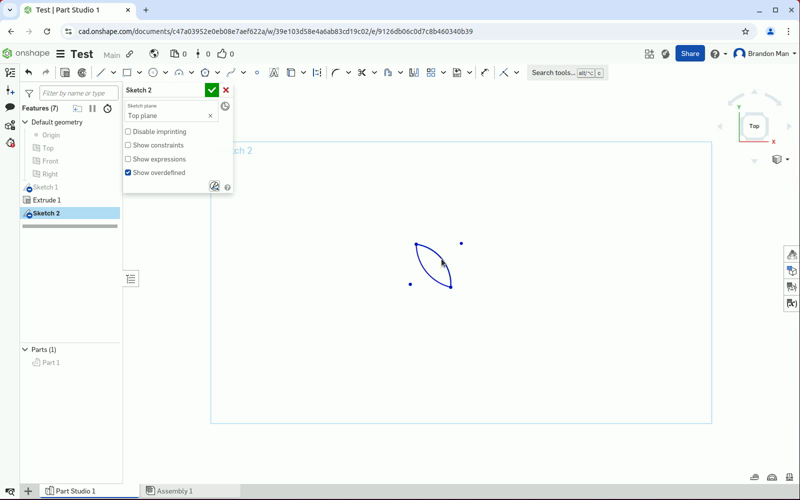
mouse_move(438, 263)
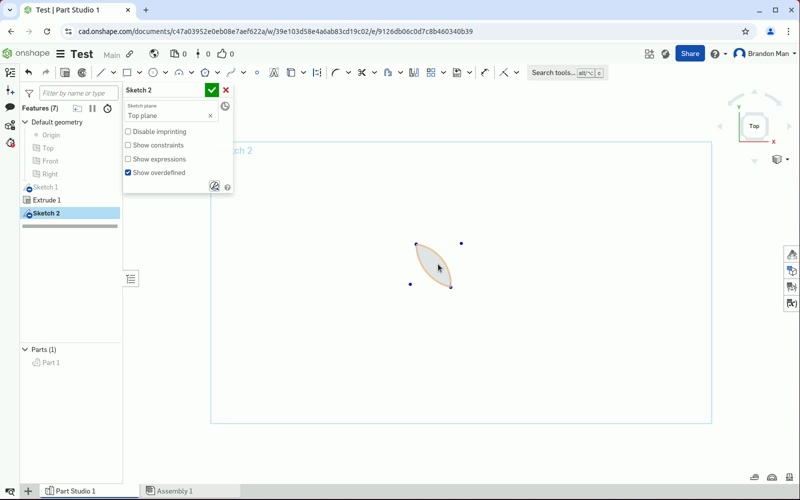
scroll(6)
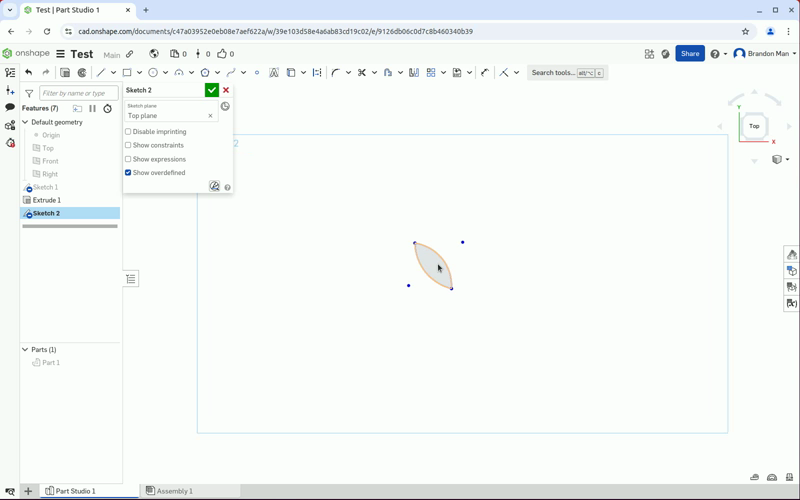
scroll(6)
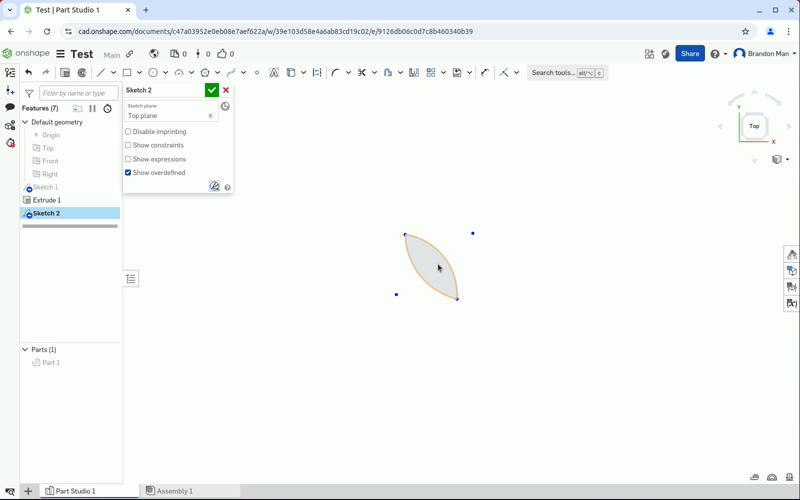
scroll(6)
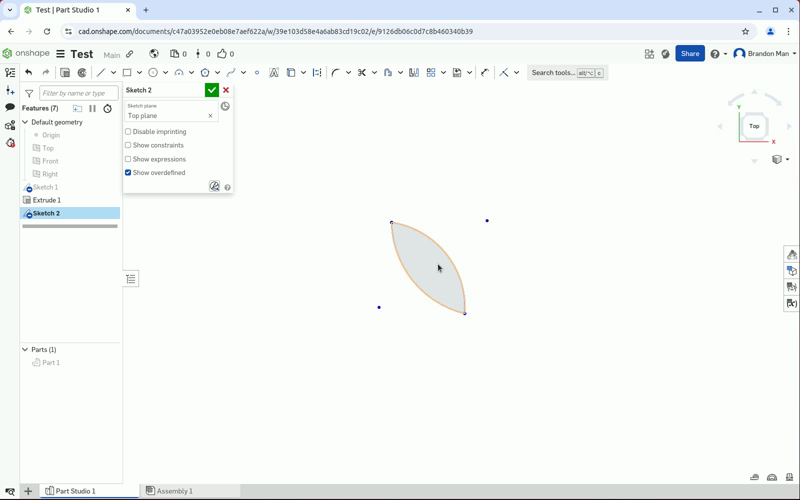
scroll(6)
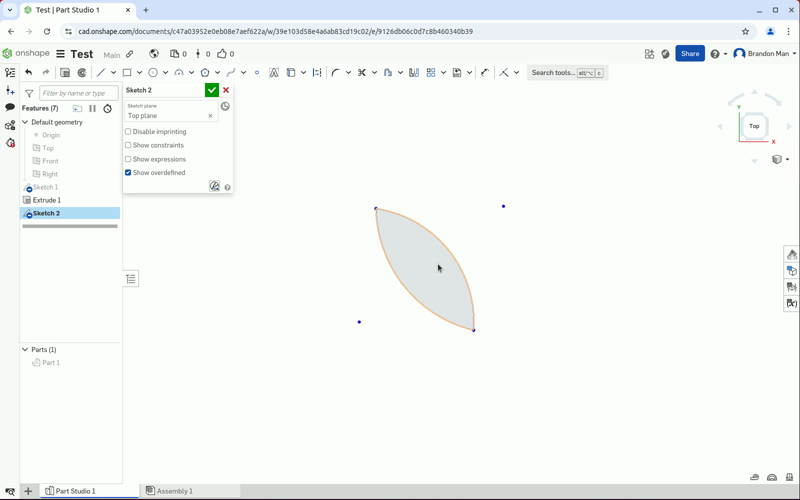
scroll(6)
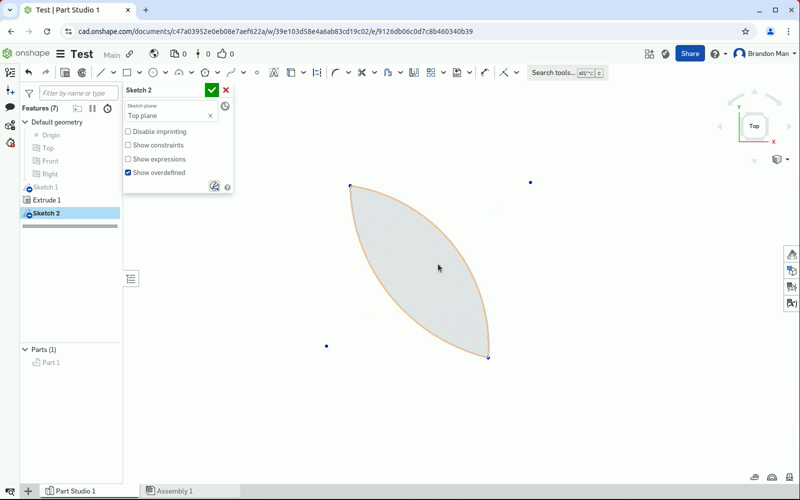
scroll(6)
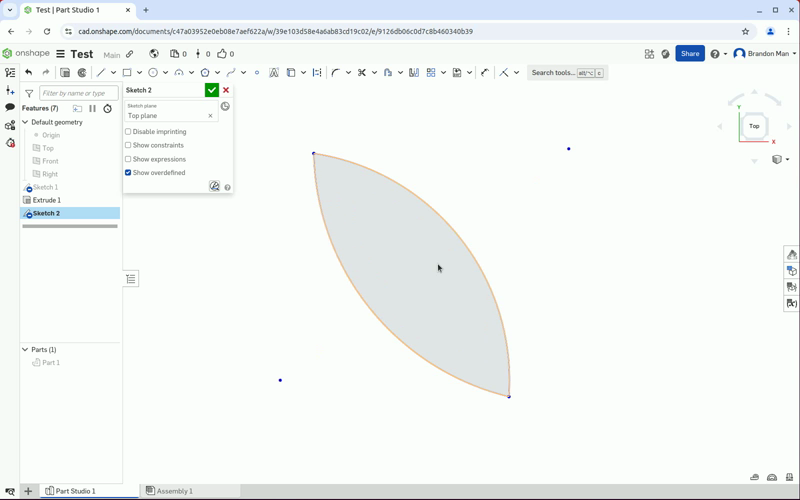
scroll(6)
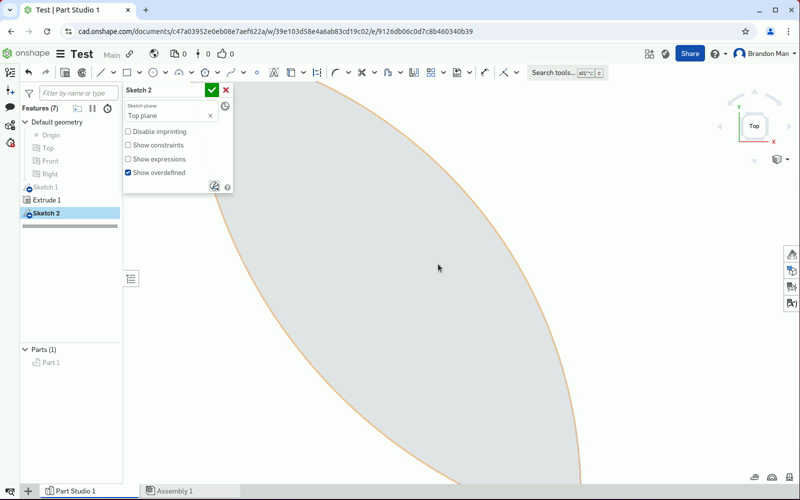
click(438, 263)
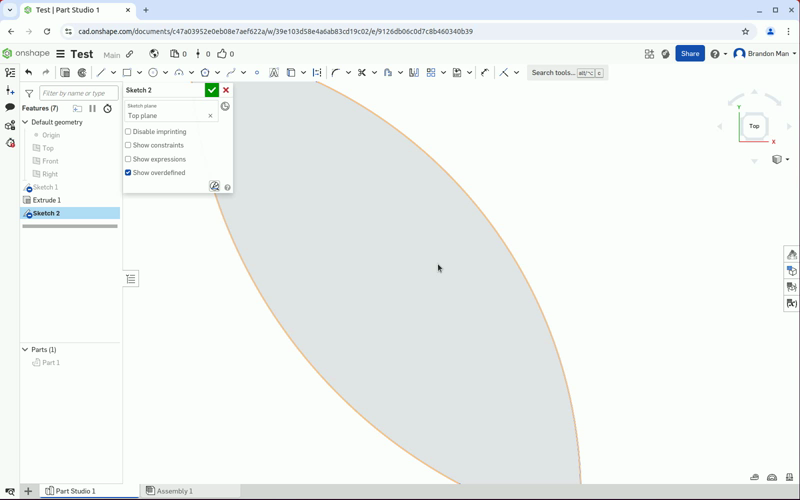
scroll(-6)
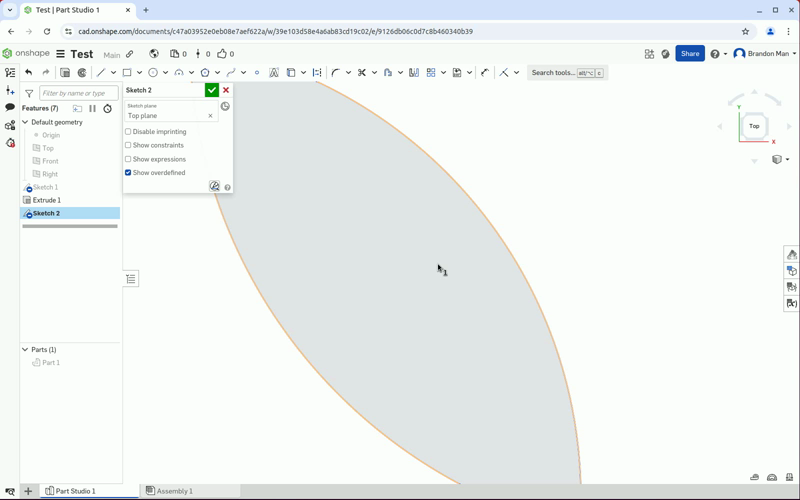
scroll(-6)
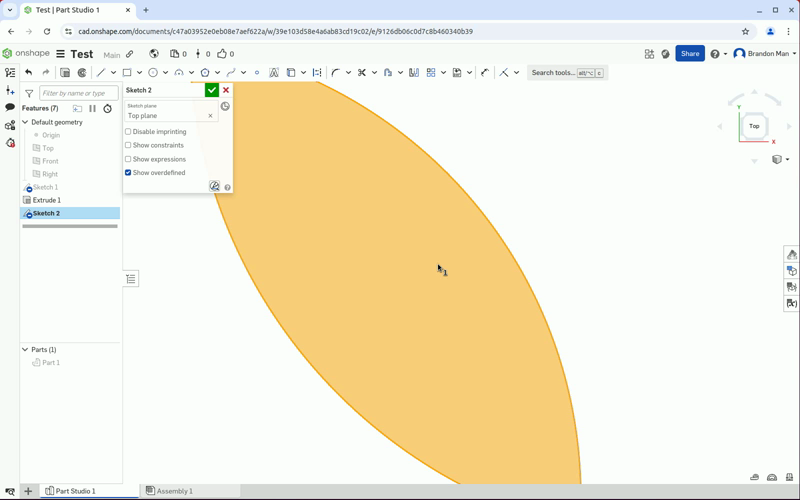
scroll(-6)
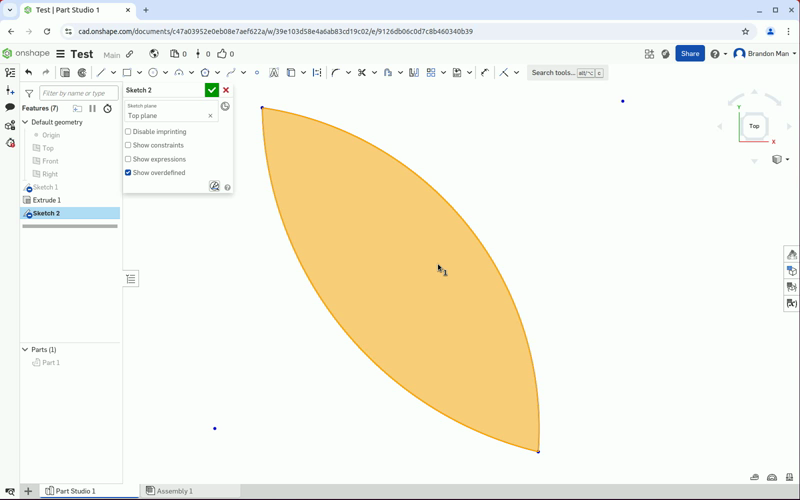
scroll(-6)
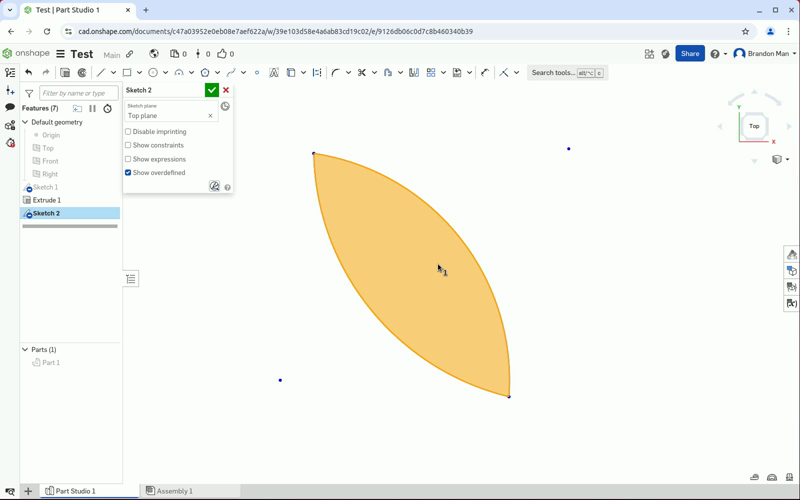
scroll(-6)
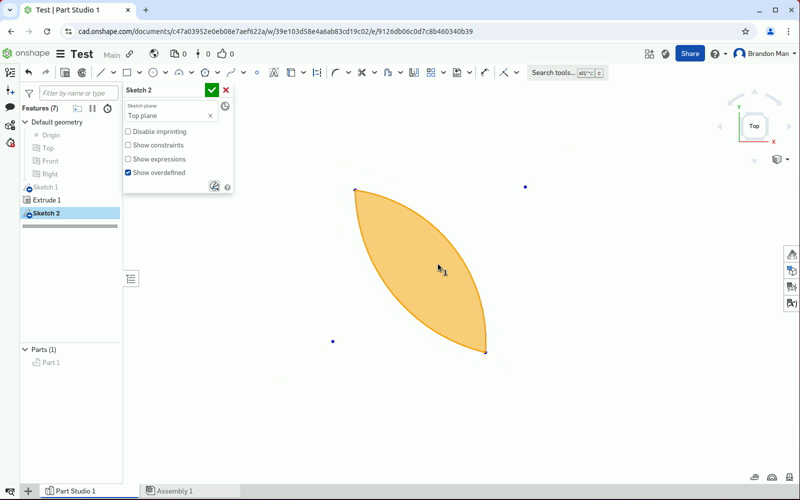
scroll(-6)
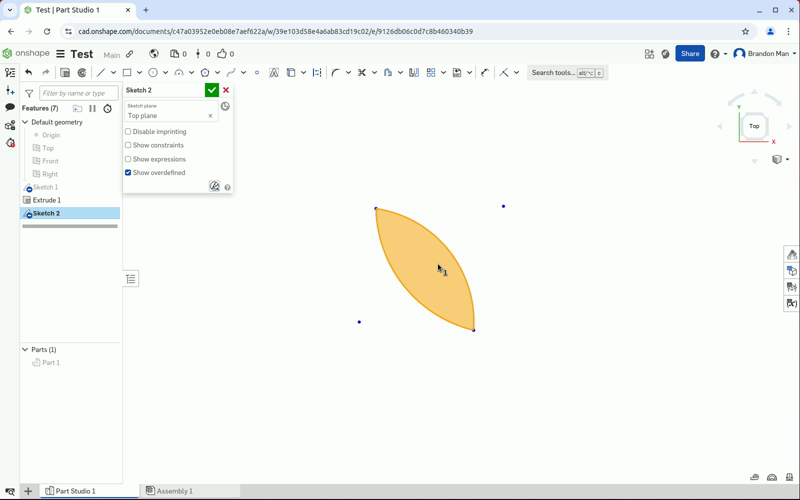
scroll(-6)
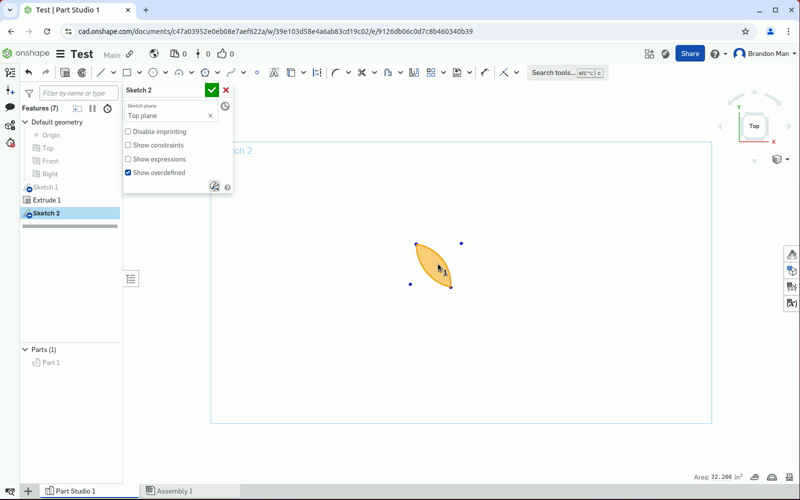
mouse_move(73, 352)
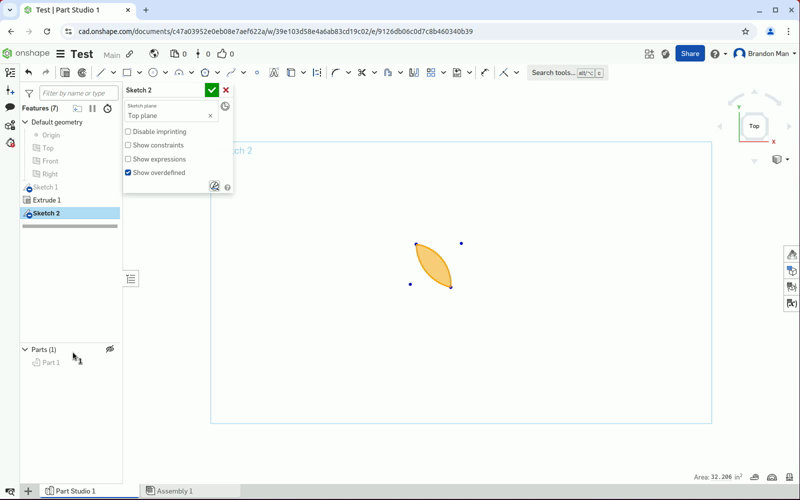
key(shift+y)
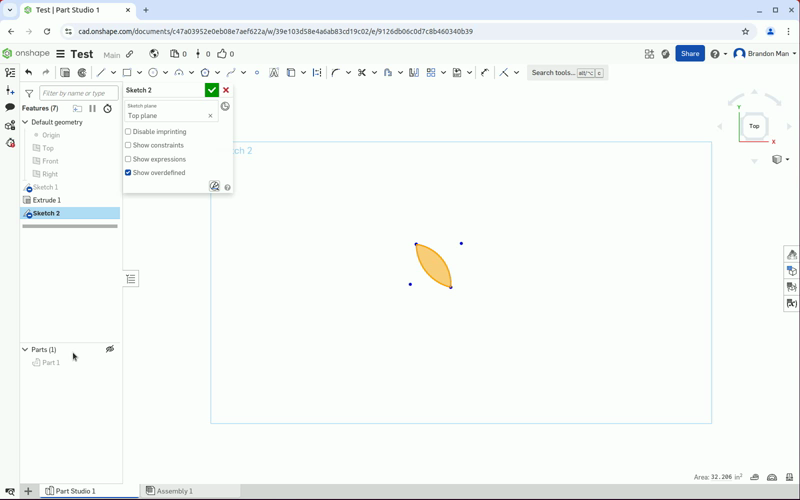
key(shift+e)
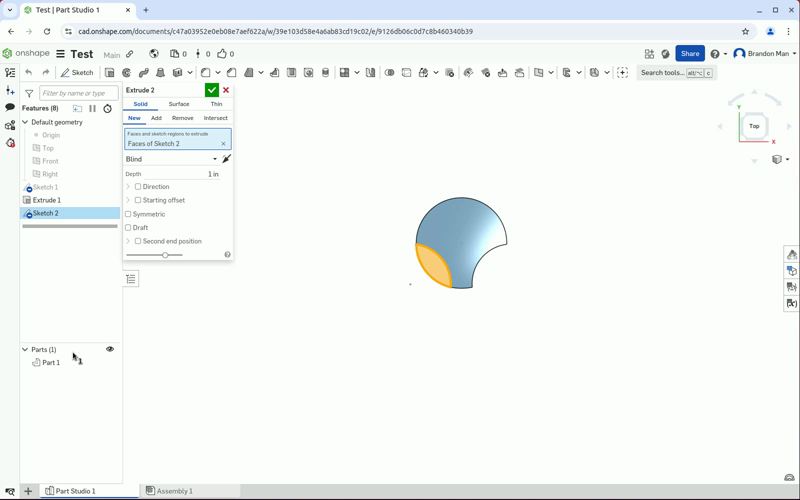
mouse_move(143, 106)
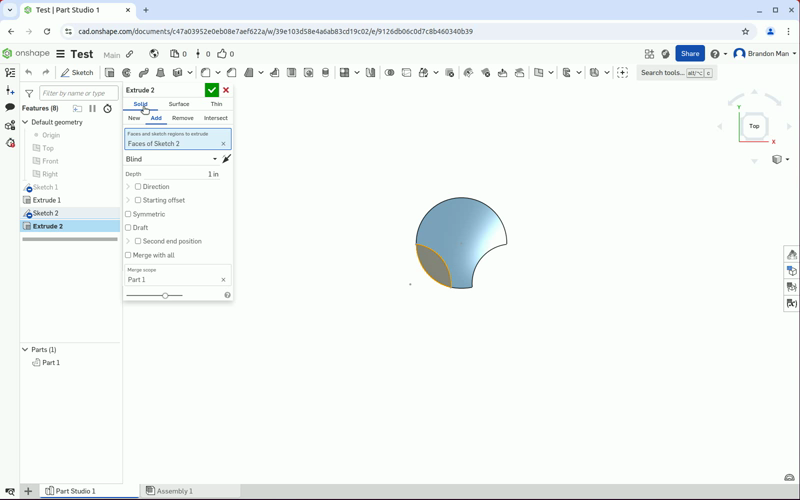
click(143, 106)
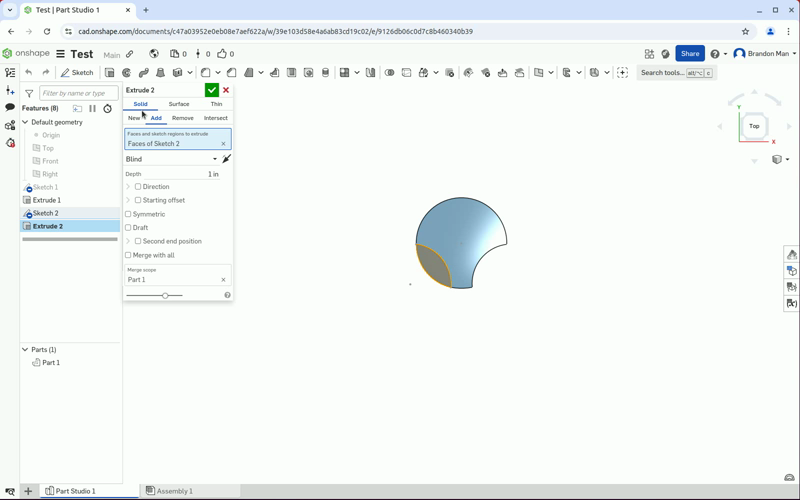
mouse_move(137, 120)
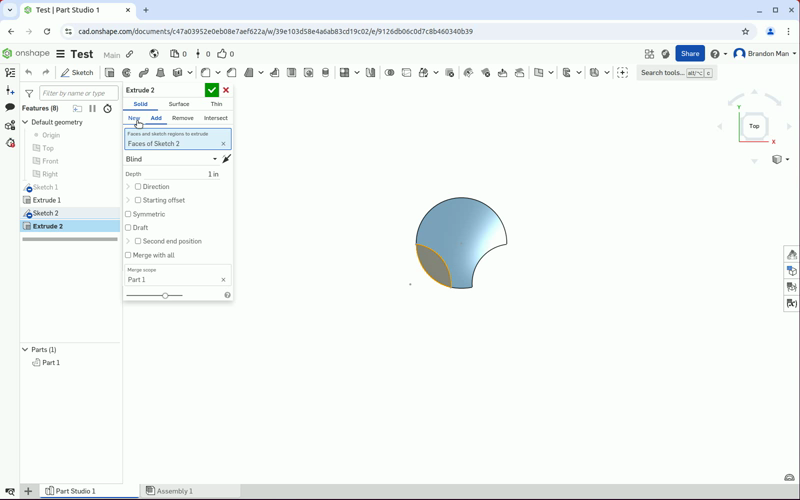
click(137, 120)
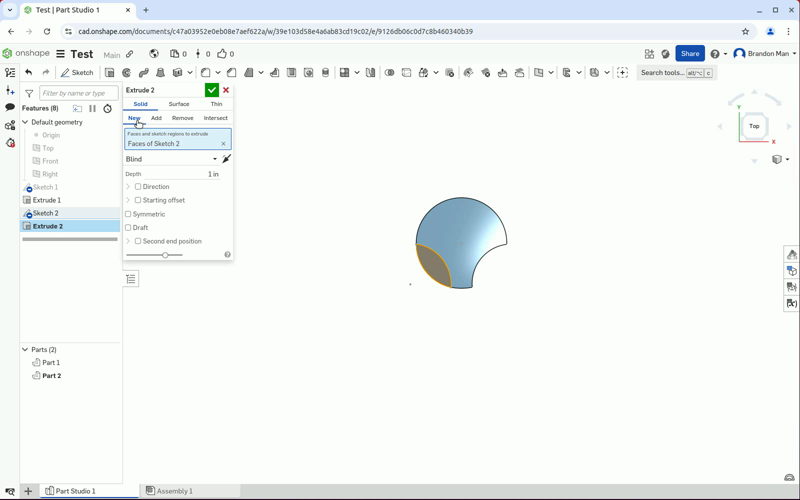
key(tab, 4)
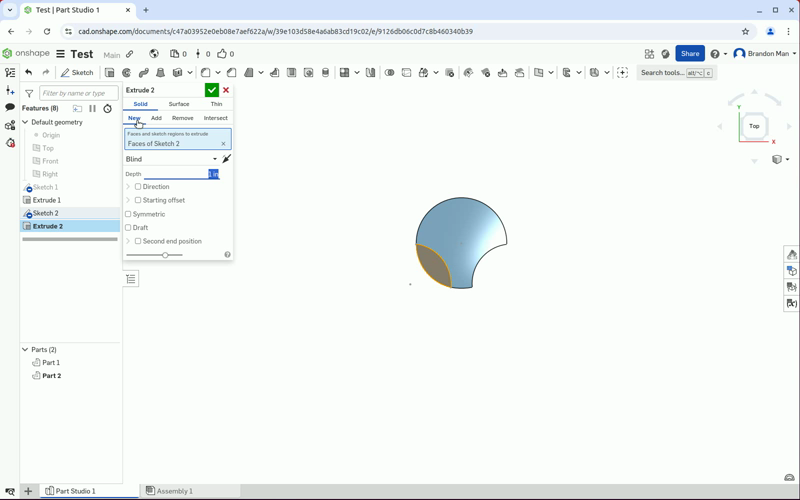
text(23.108)
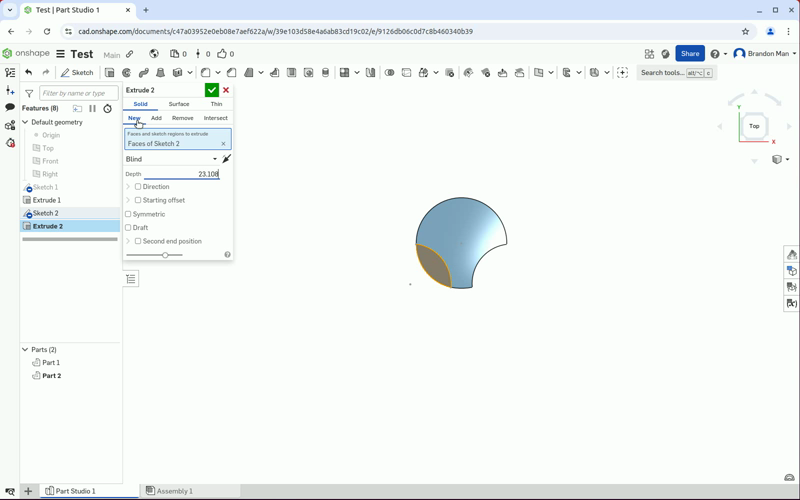
key(enter)
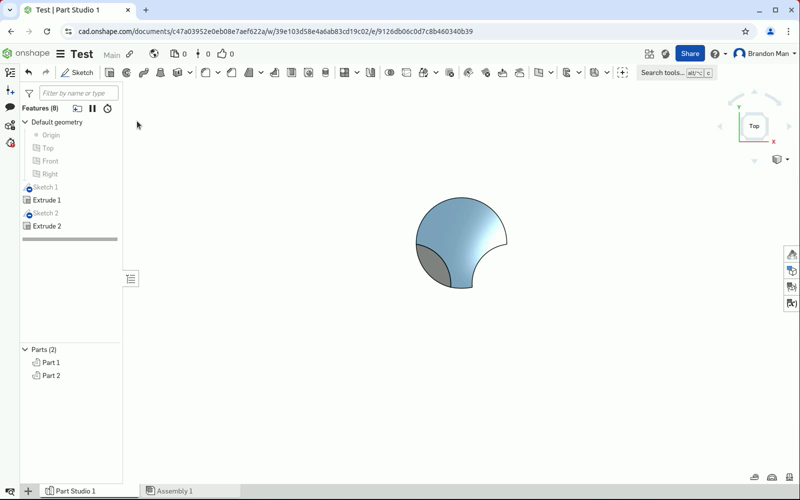
key(shift+h)
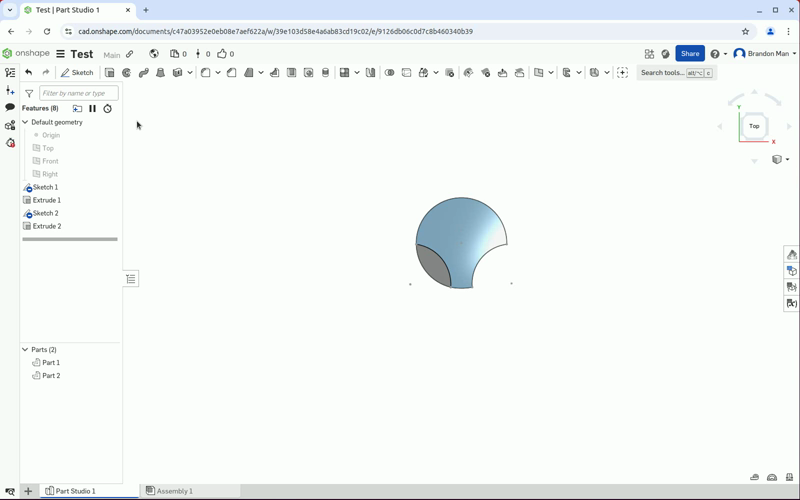
key(shift+h)
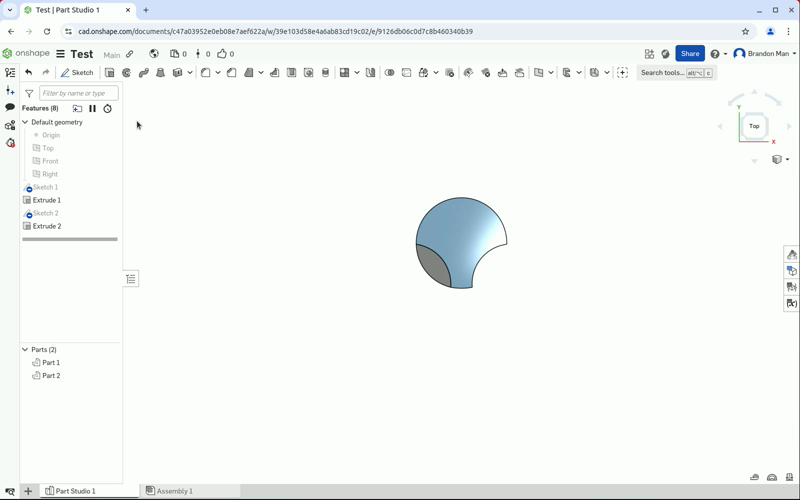
mouse_move(73, 189)
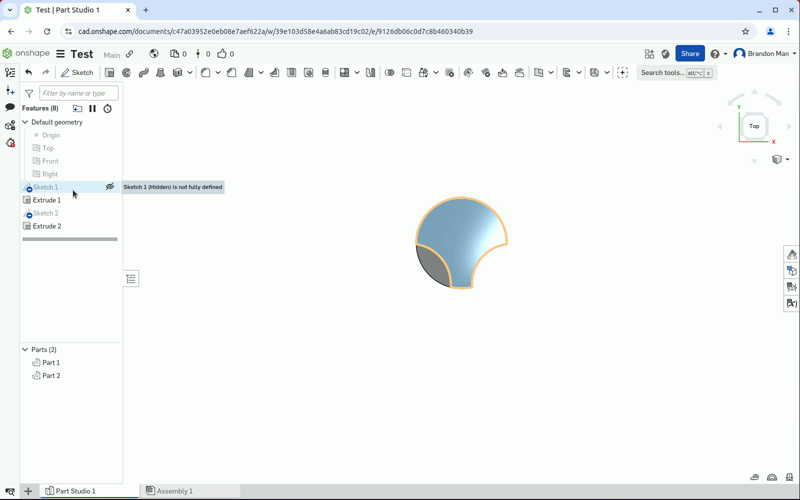
click(73, 189)
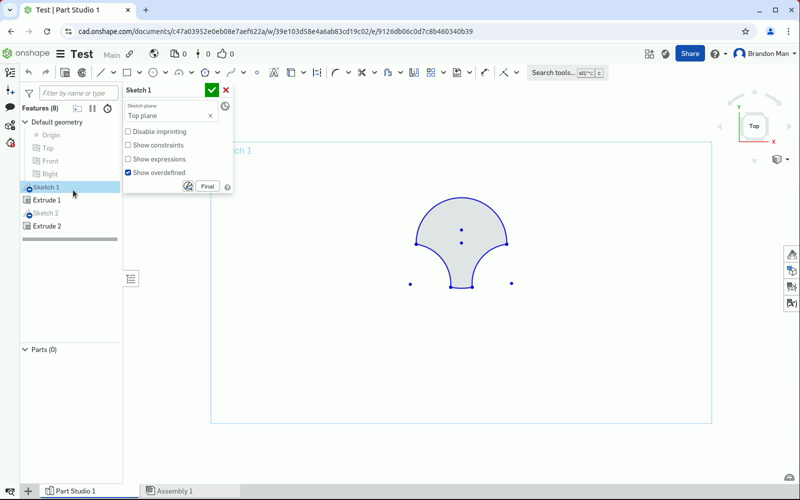
mouse_move(229, 92)
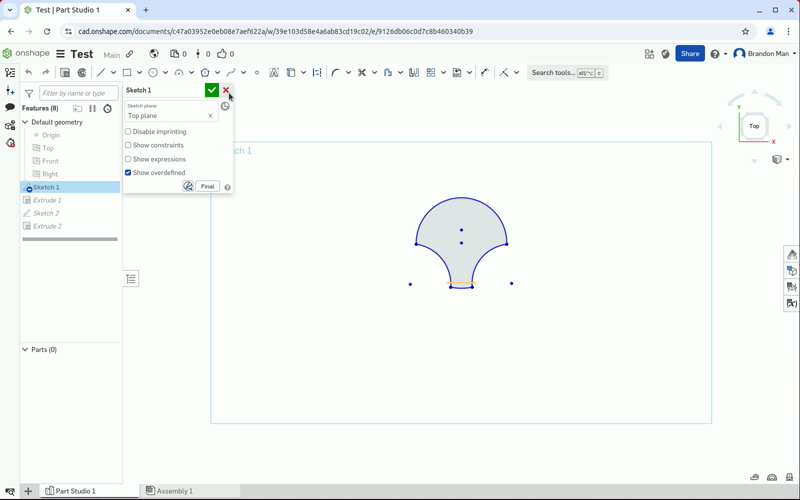
click(229, 92)
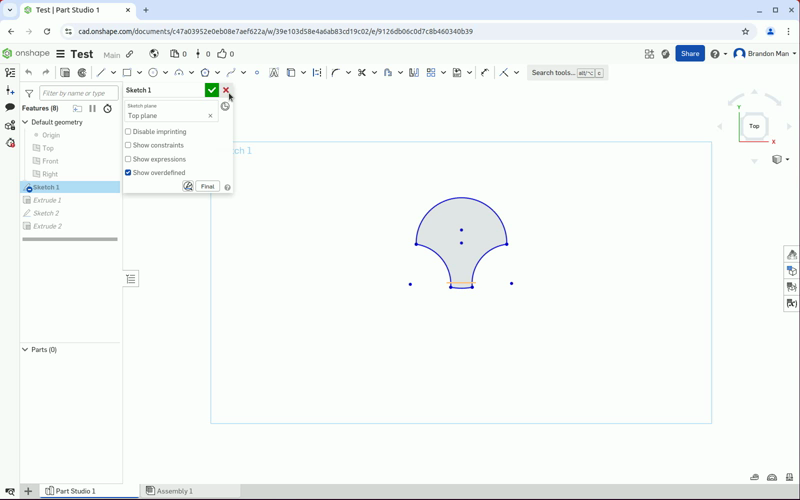
key(shift+s)
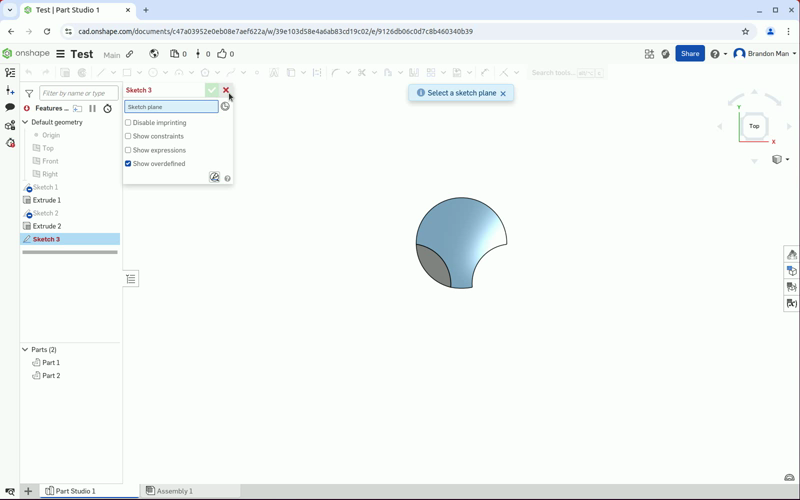
mouse_move(73, 150)
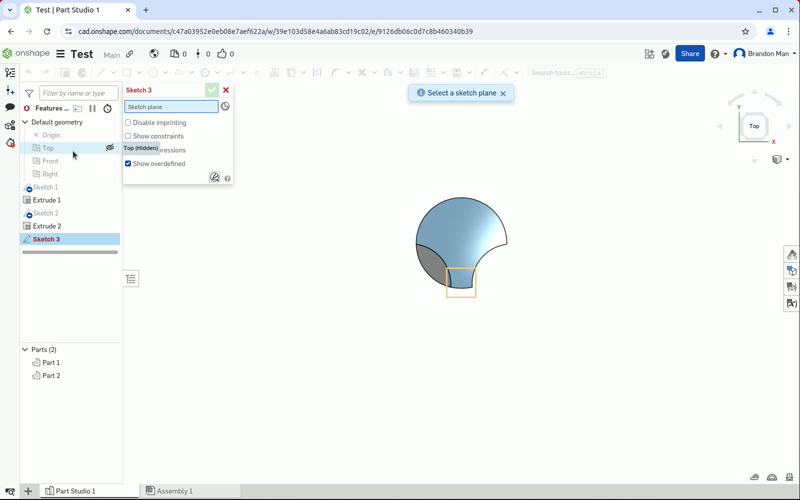
click(73, 150)
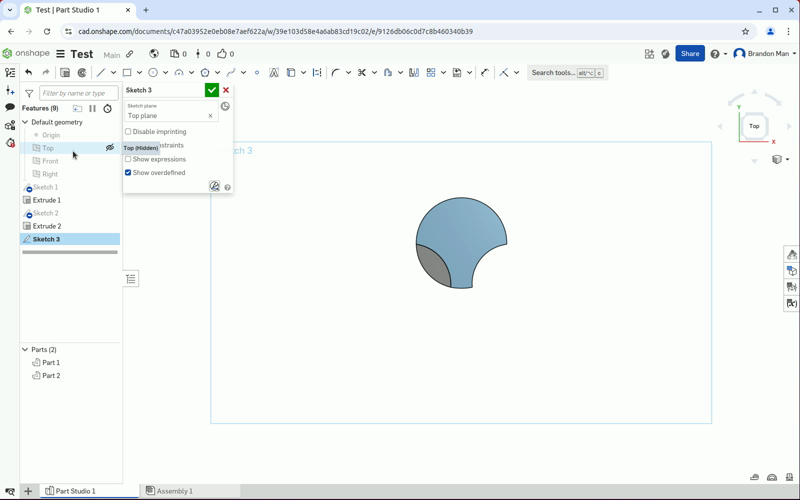
mouse_move(73, 352)
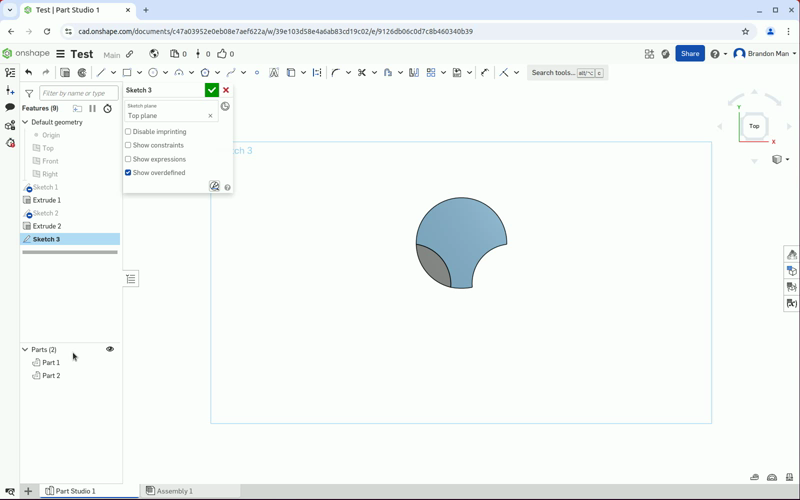
key(y)
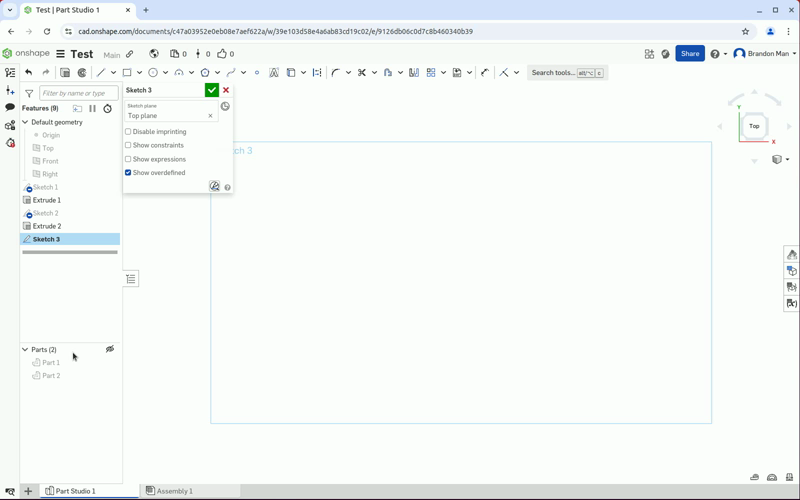
key(a)
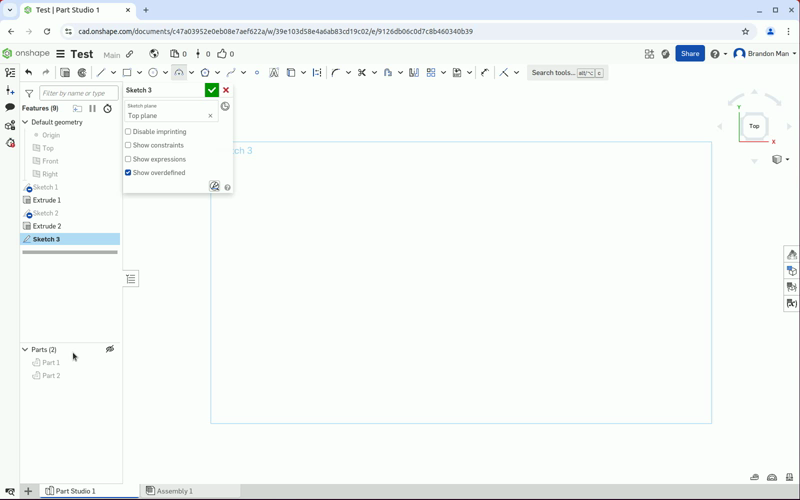
key_down(shift)
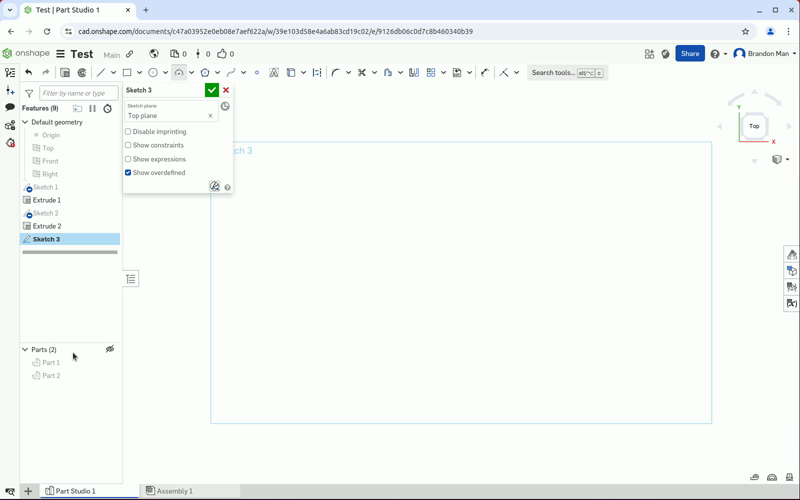
mouse_move(416, 244)
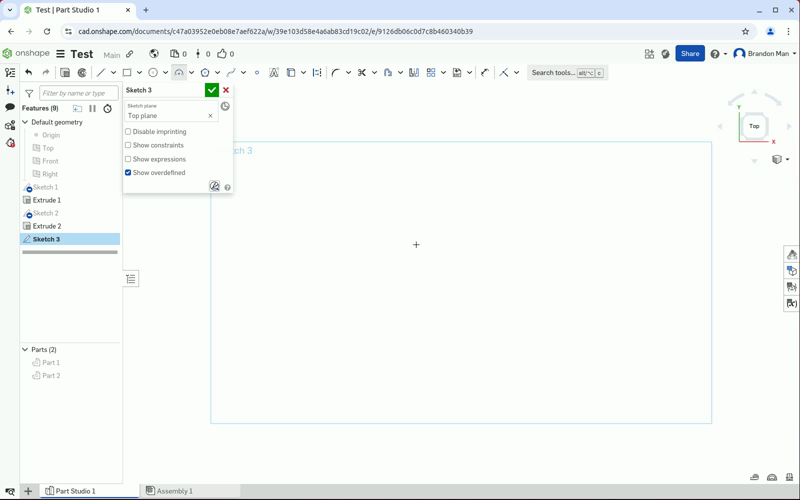
click(416, 244)
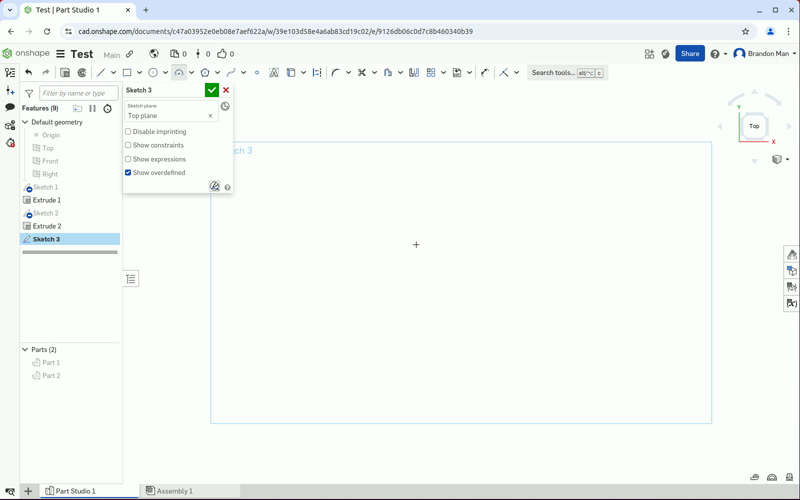
key_up(shift)
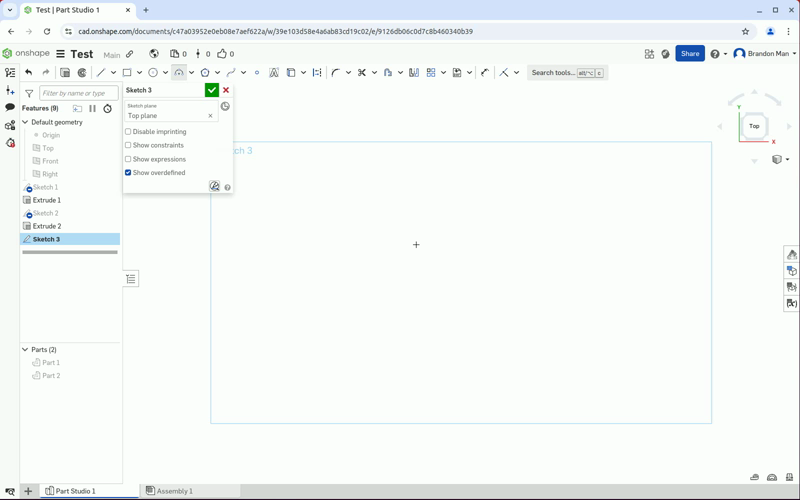
key_down(shift)
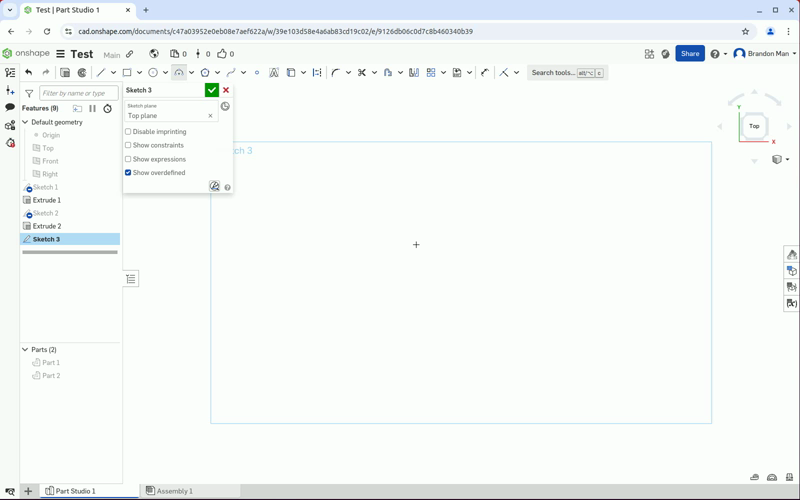
mouse_move(450, 287)
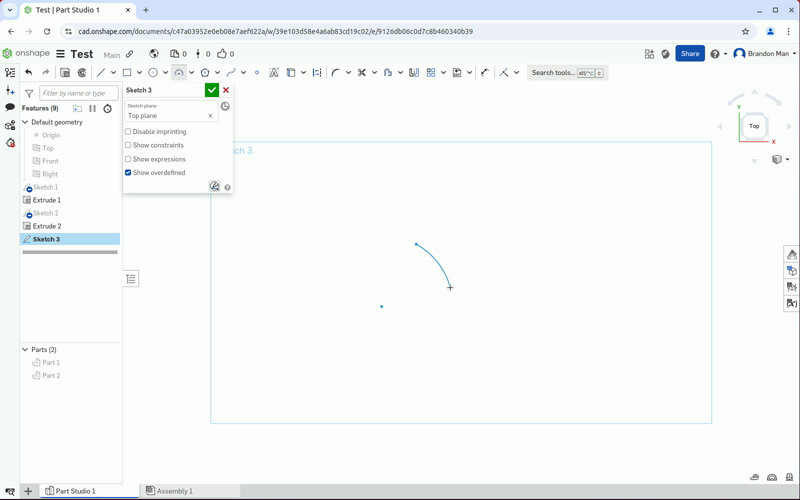
click(450, 287)
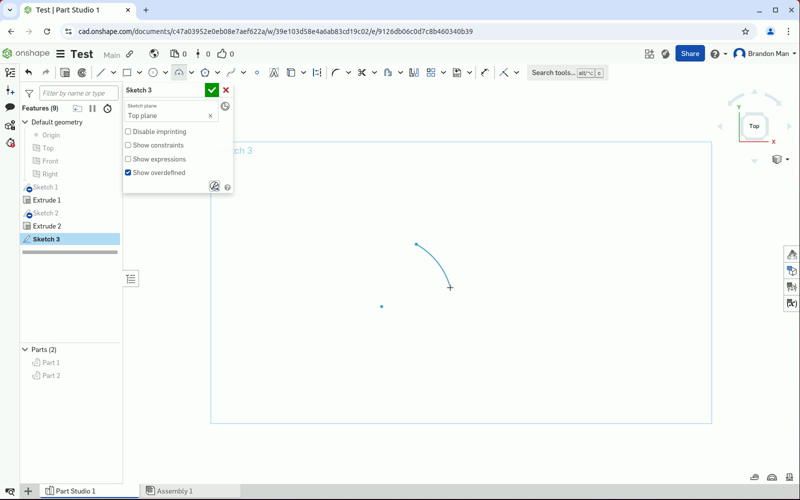
mouse_move(379, 308)
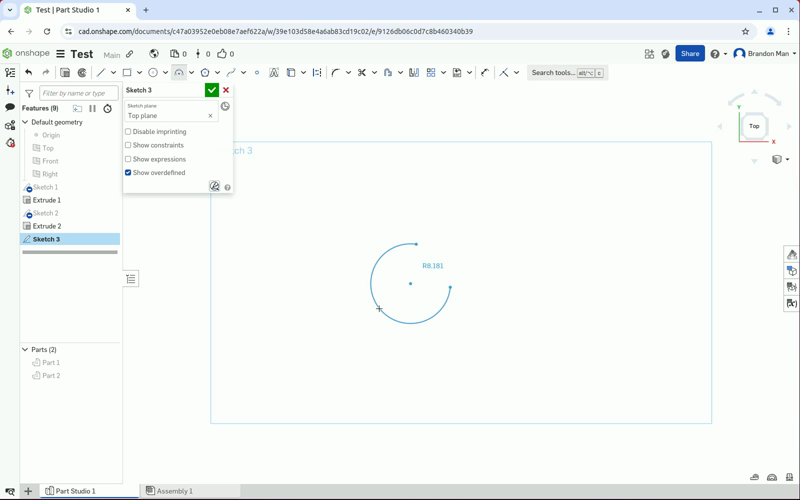
click(379, 308)
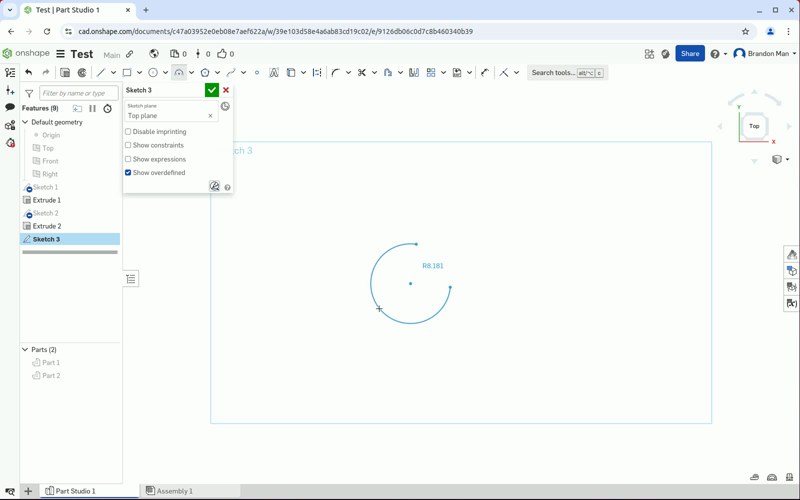
key_up(shift)
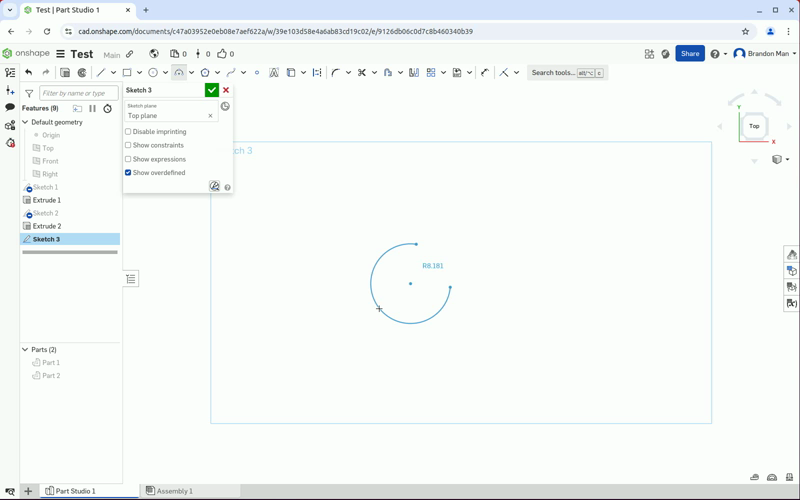
mouse_move(450, 287)
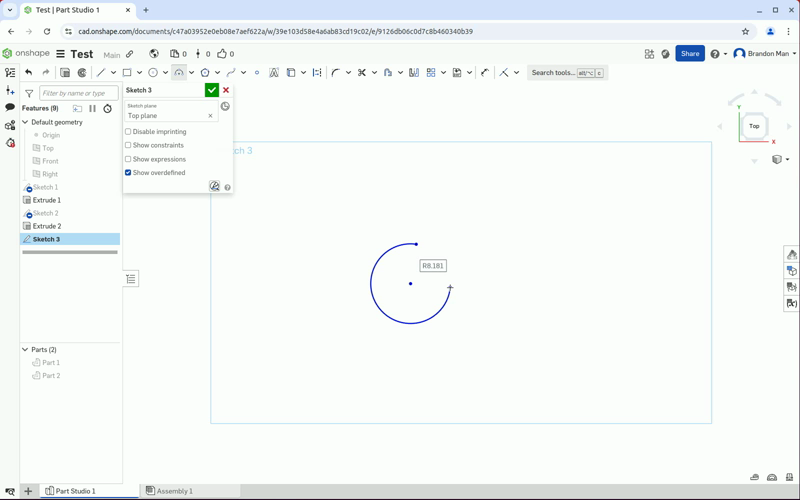
click(450, 287)
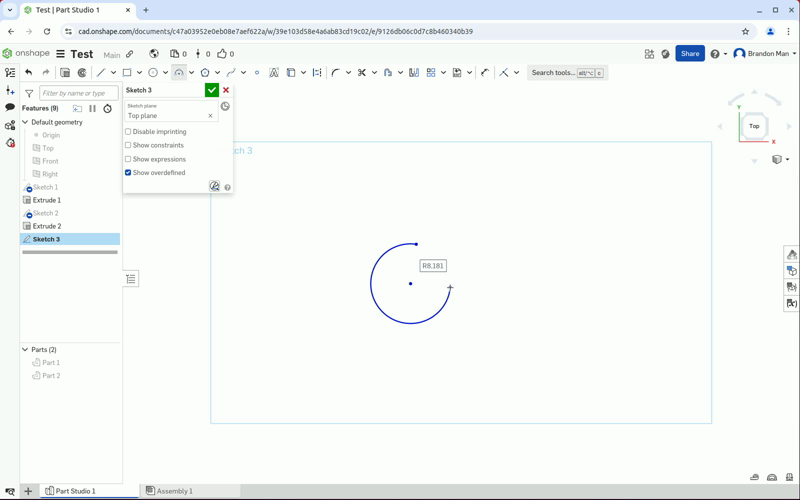
mouse_move(416, 244)
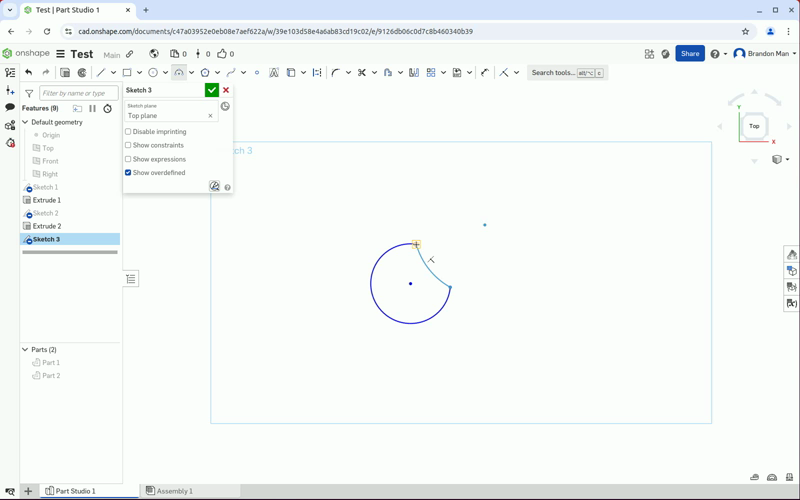
click(416, 244)
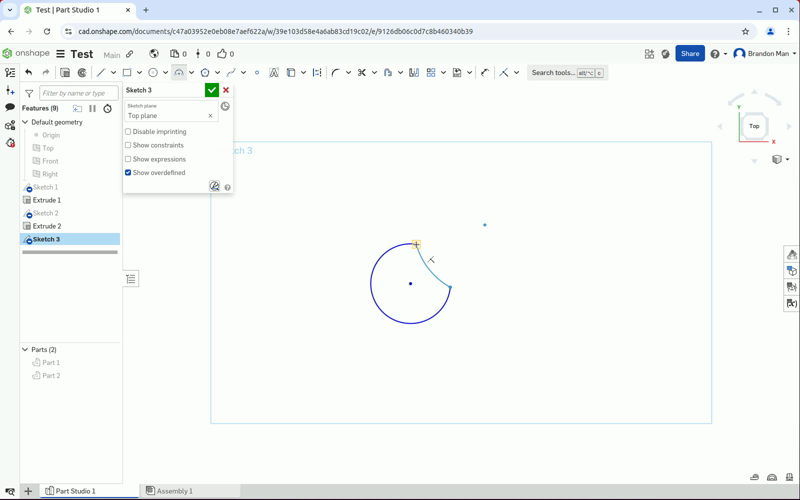
key_down(shift)
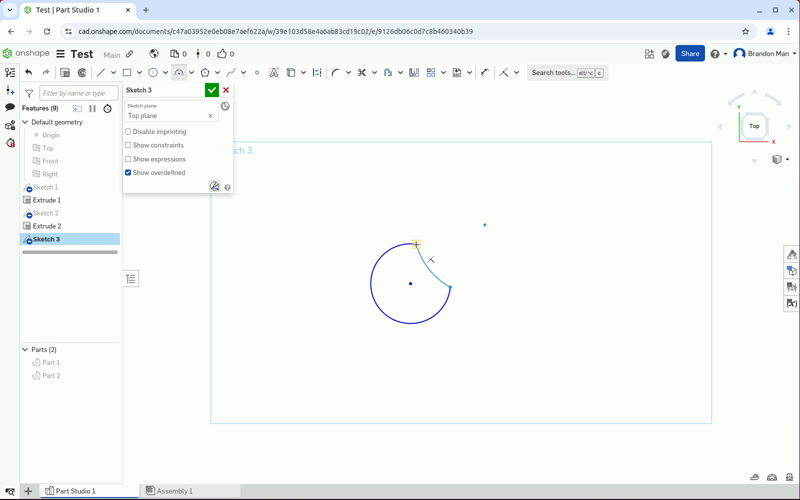
mouse_move(426, 271)
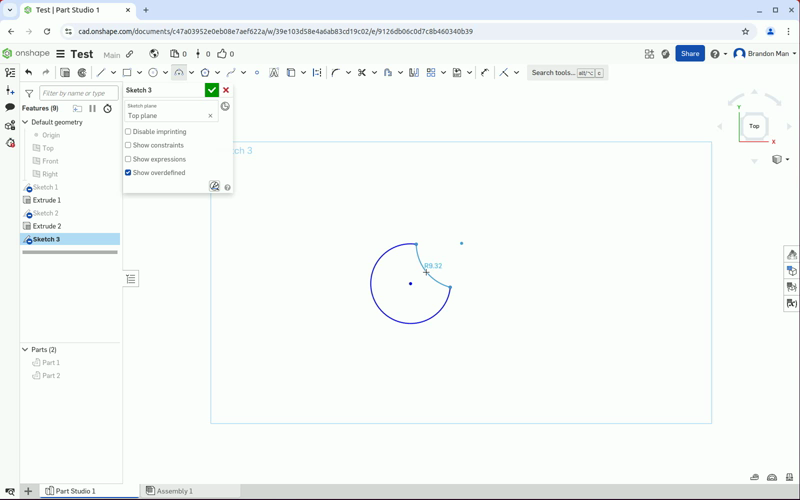
click(426, 271)
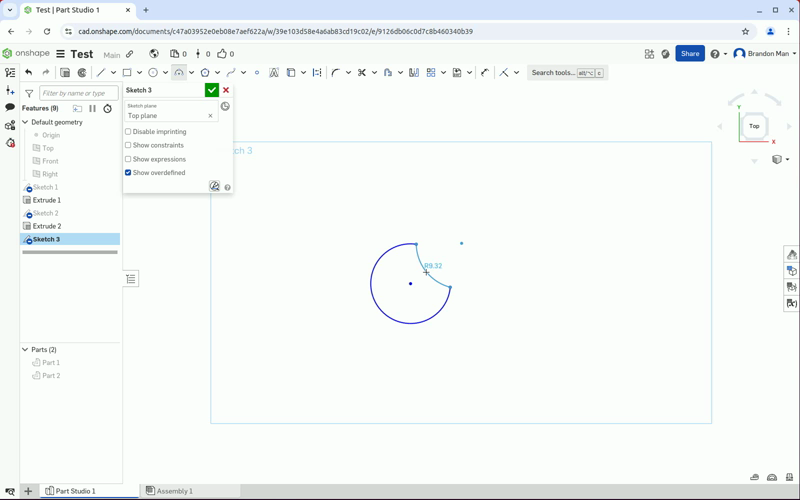
key_up(shift)
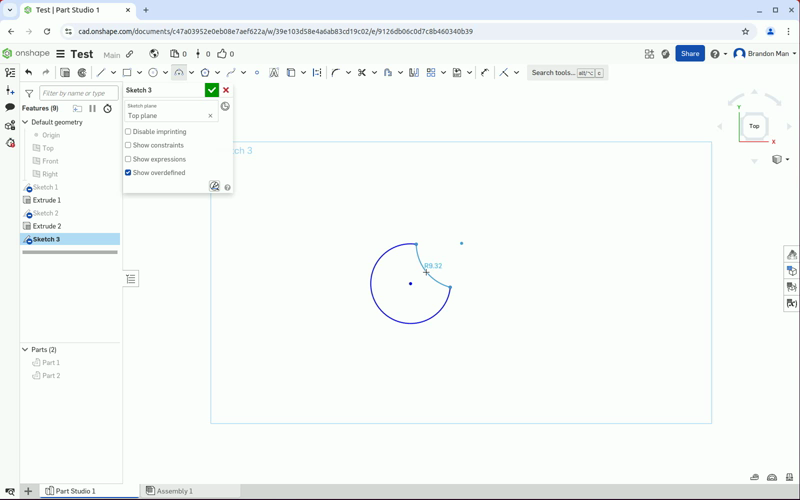
key(esc)
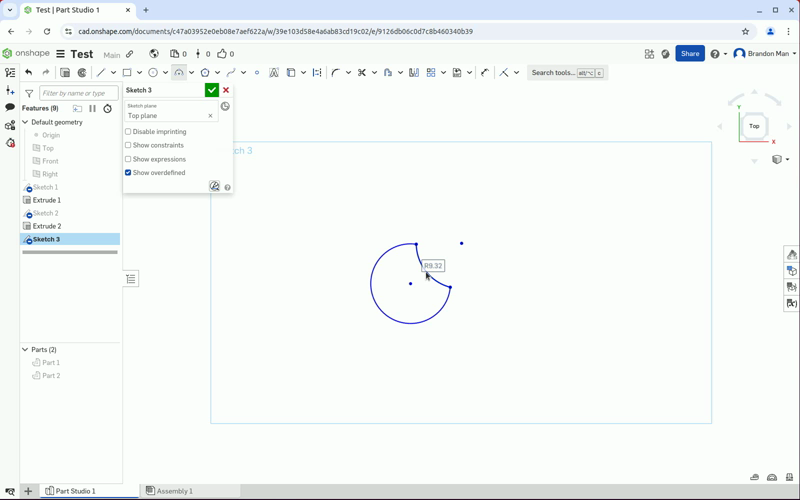
mouse_move(406, 309)
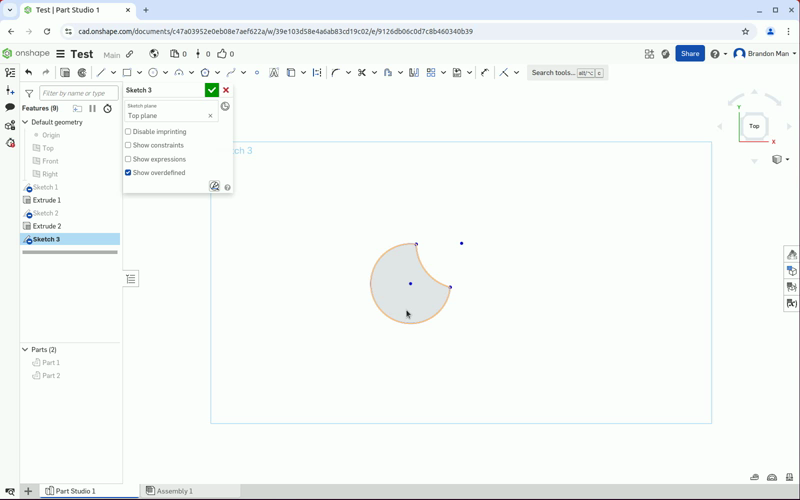
click(406, 309)
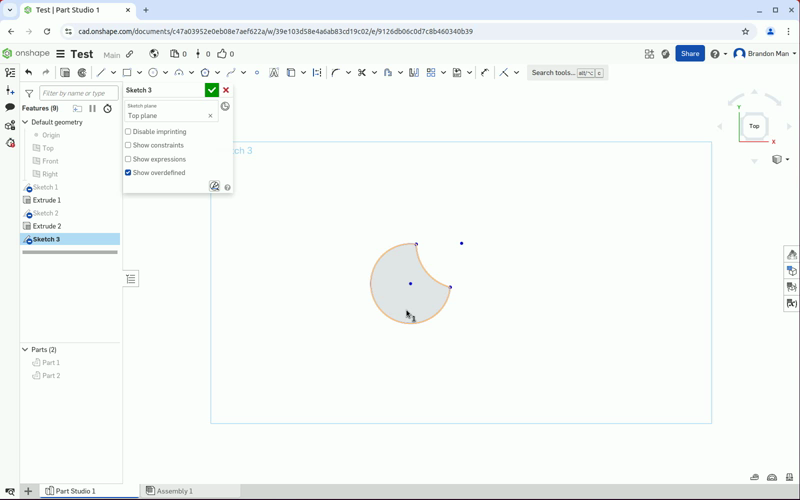
mouse_move(73, 352)
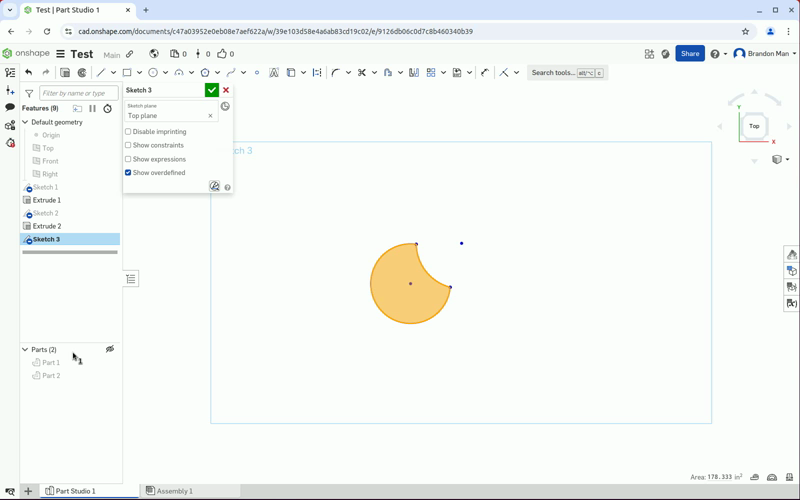
key(shift+y)
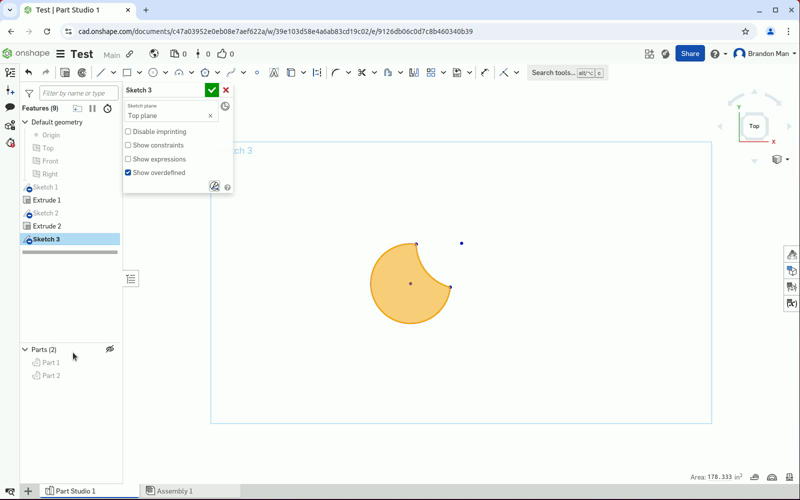
key(shift+e)
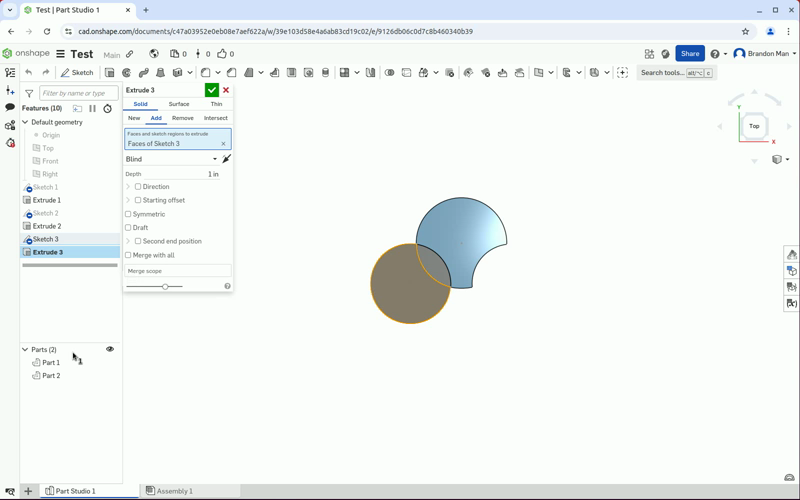
mouse_move(143, 106)
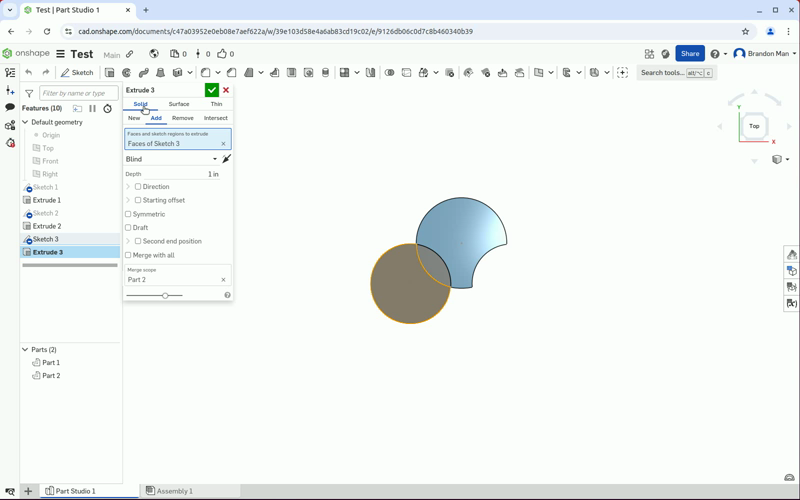
click(143, 106)
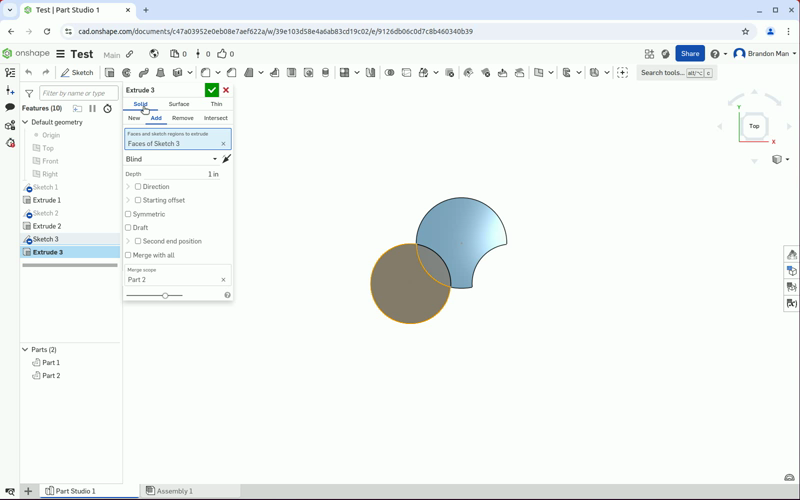
mouse_move(137, 120)
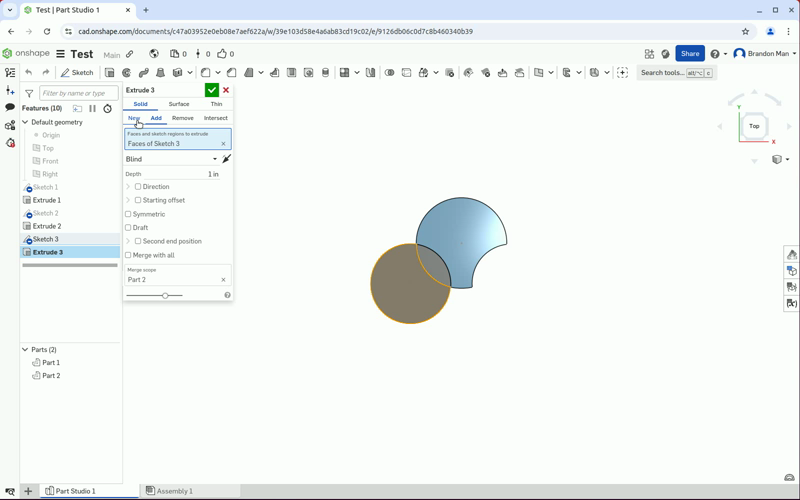
click(137, 120)
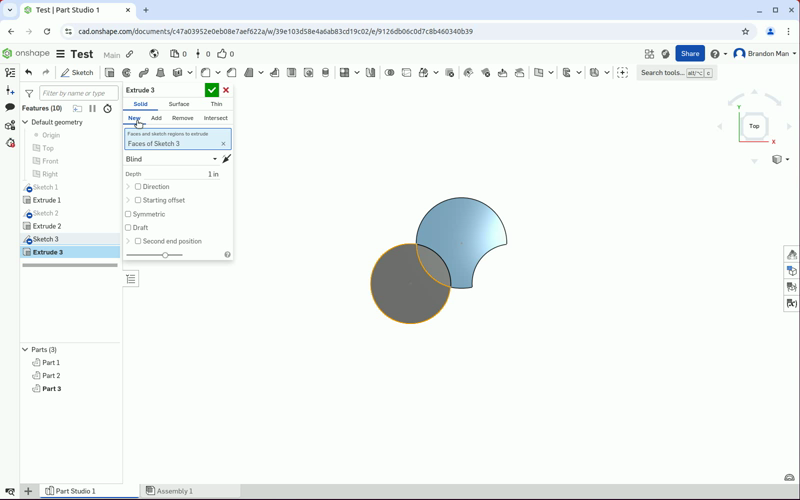
key(tab, 4)
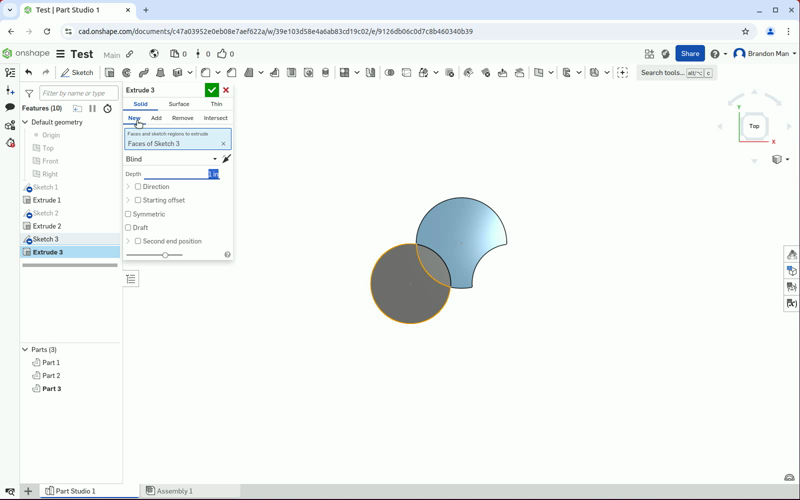
text(23.108)
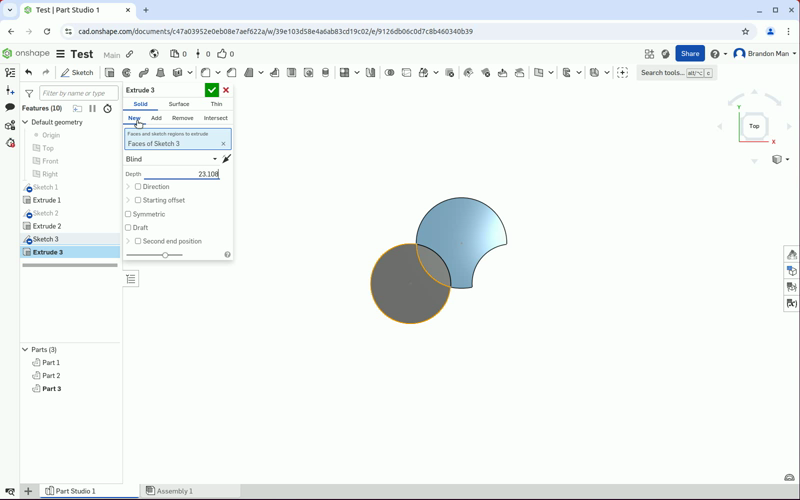
key(enter)
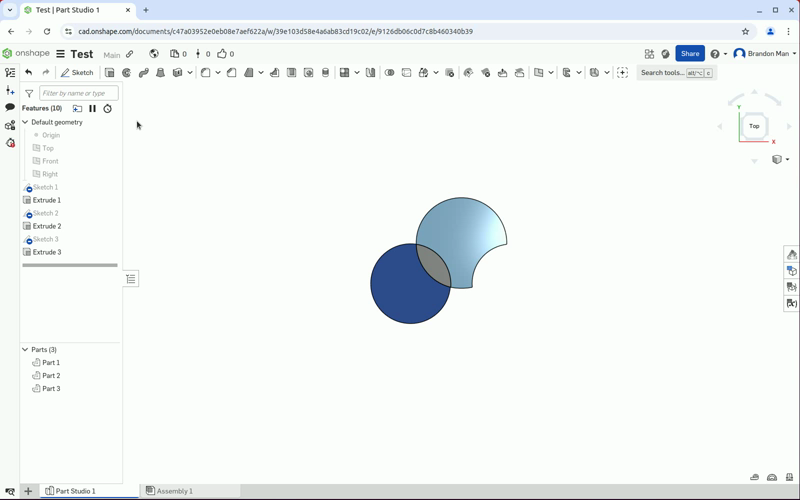
key(shift+h)
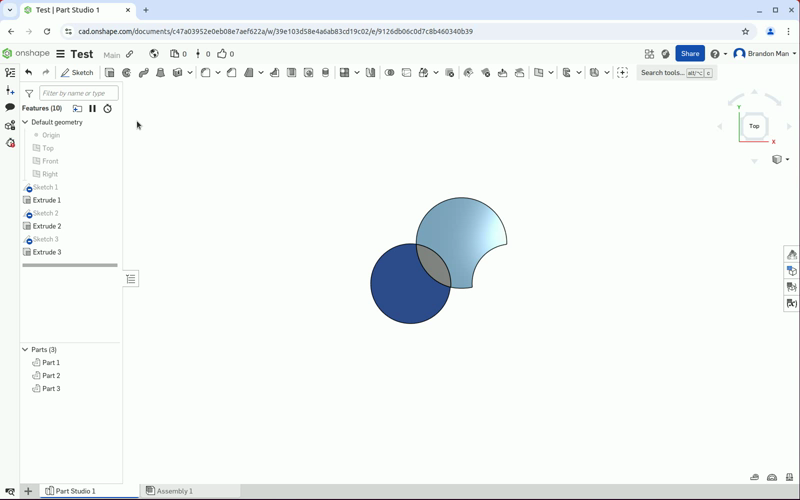
key(shift+h)
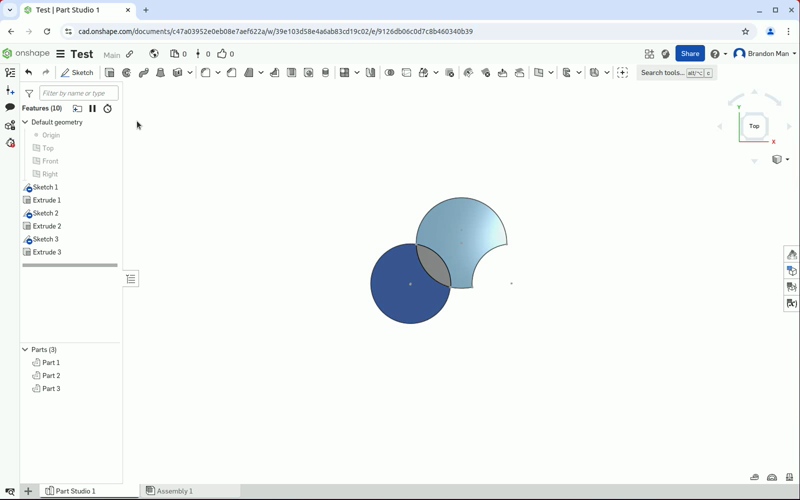
key(shift+7)
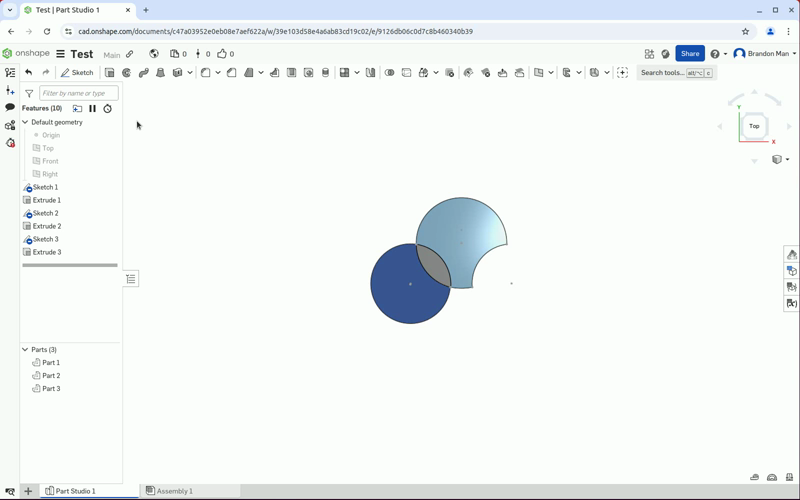
key(up, 3)
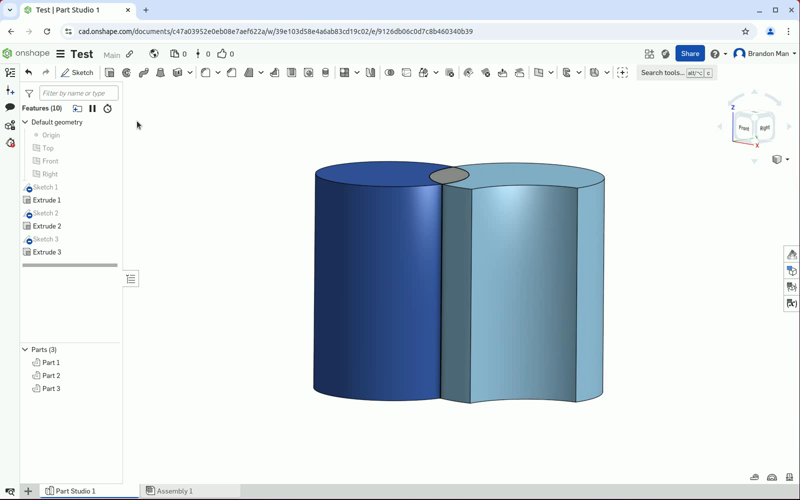
key(left, 3)
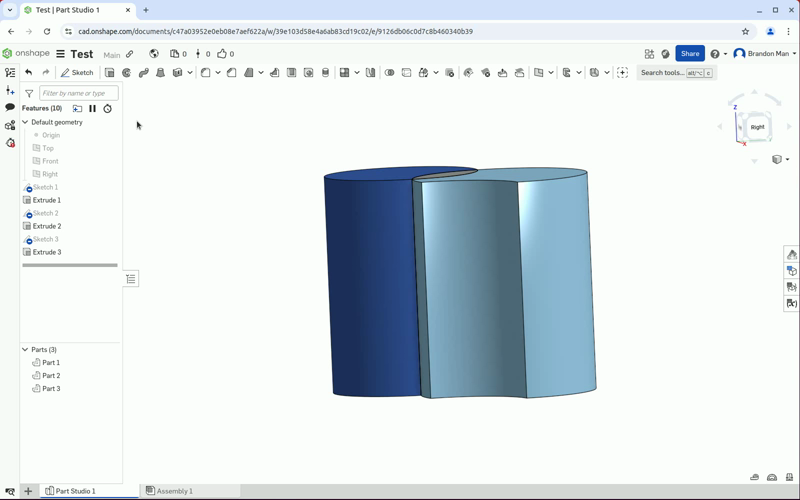
key(right, 3)
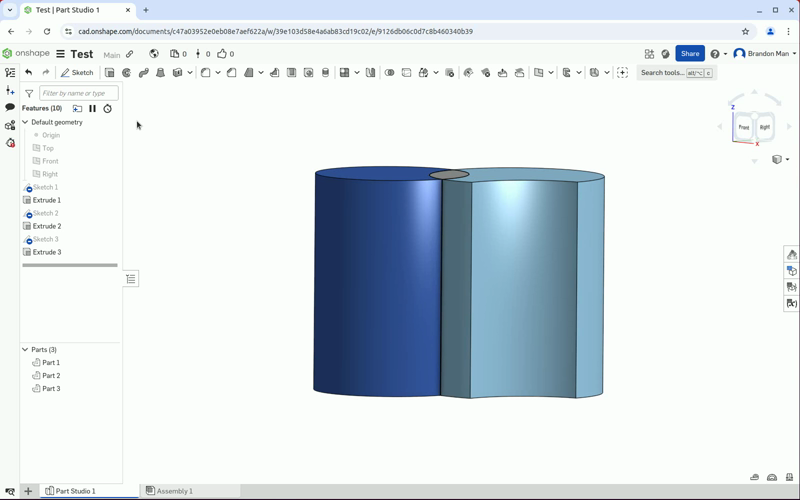
key(down, 3)
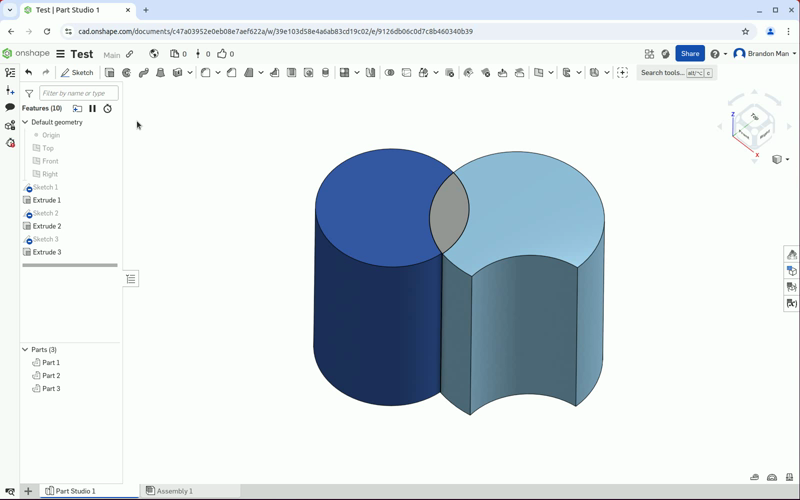
mouse_move(73, 189)
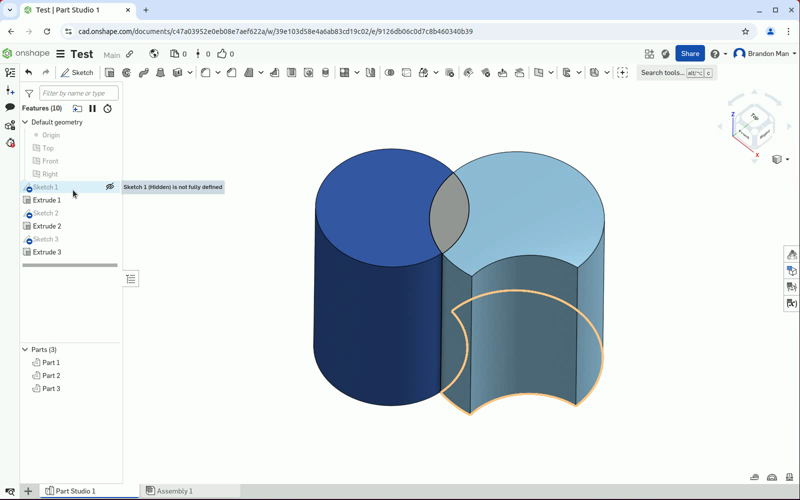
click(73, 189)